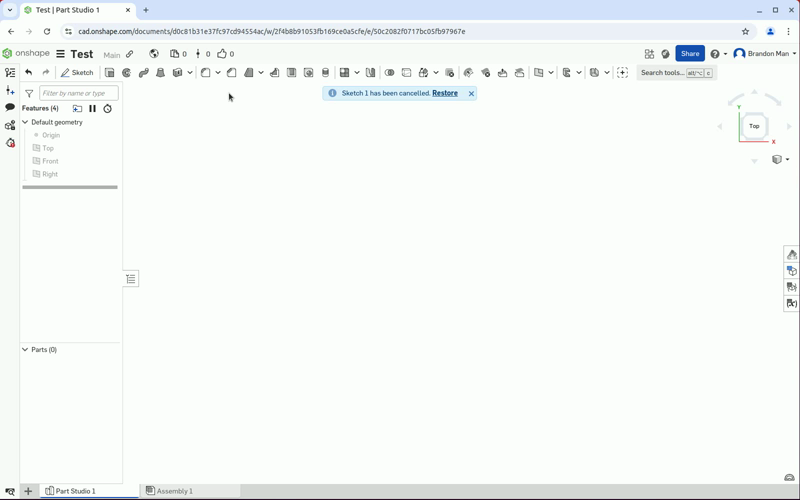
key(shift+h)
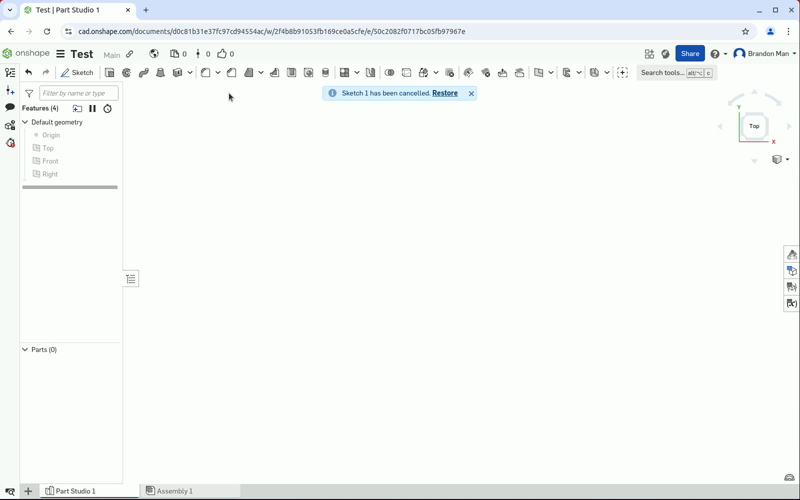
key(shift+s)
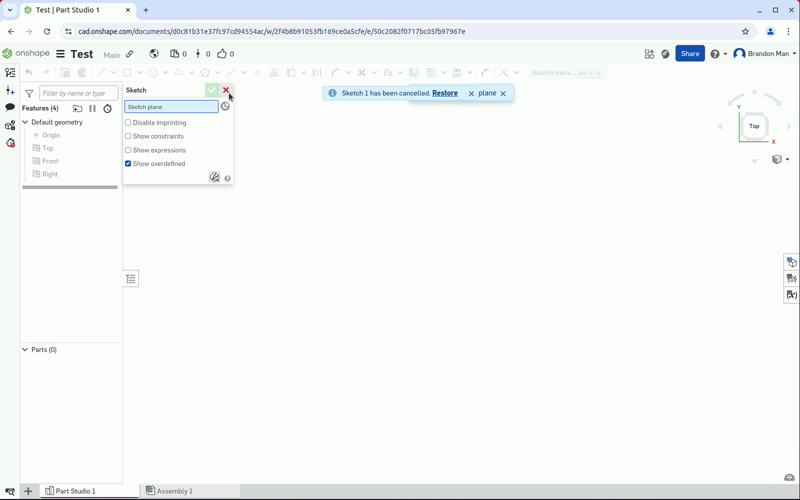
mouse_move(73, 150)
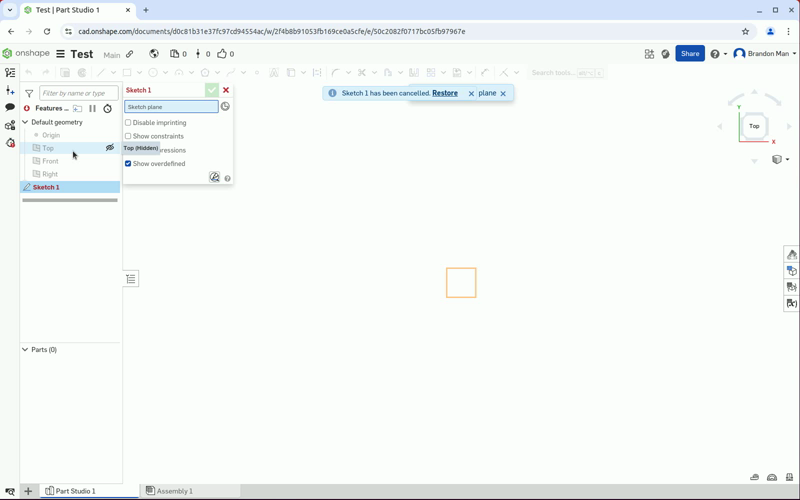
click(73, 150)
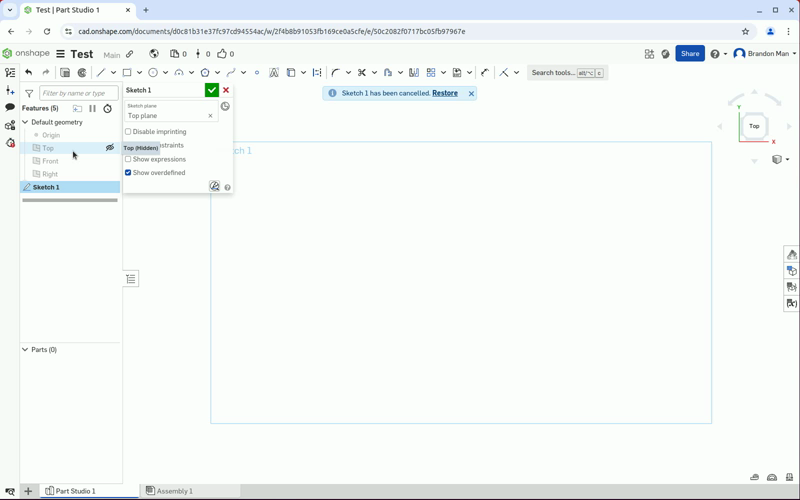
mouse_move(73, 352)
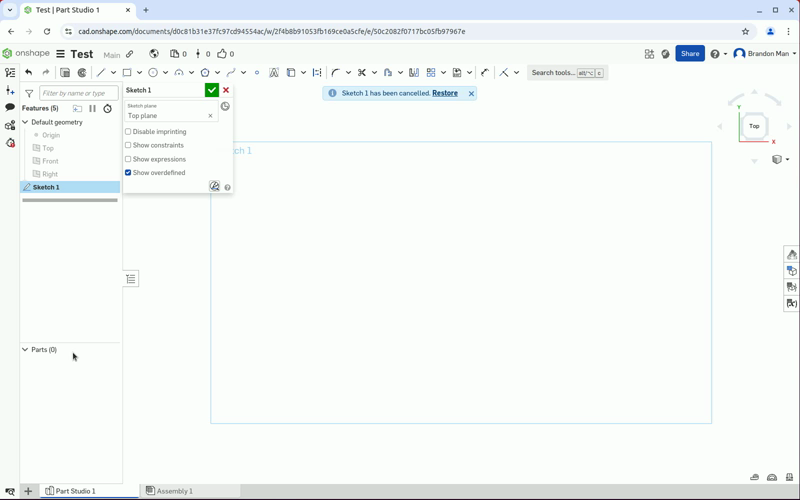
key(y)
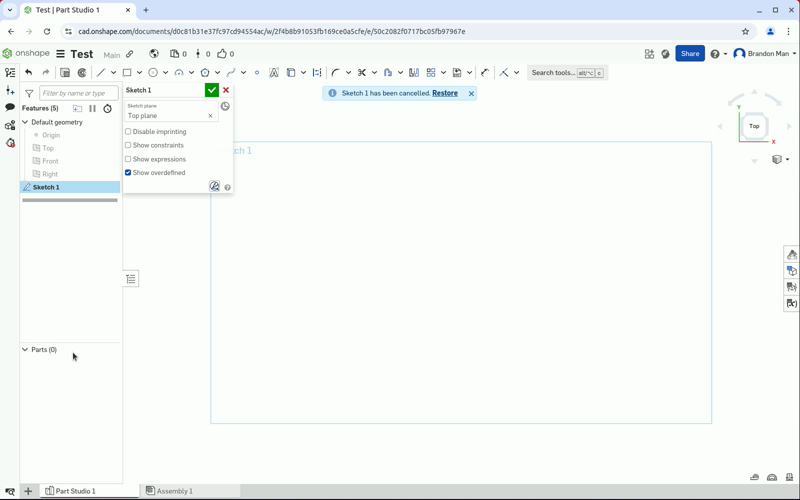
key(l)
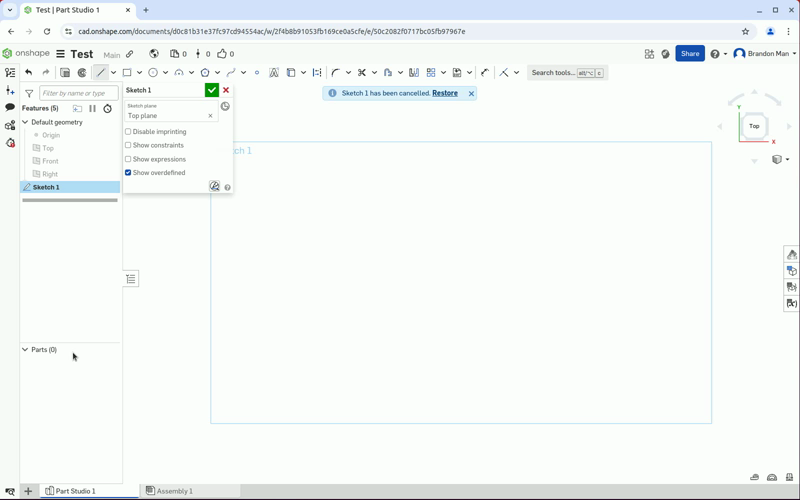
key_down(shift)
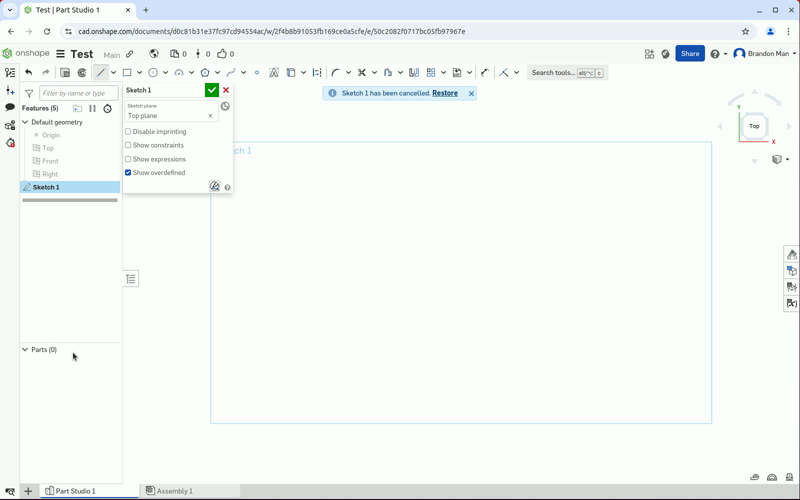
mouse_move(420, 299)
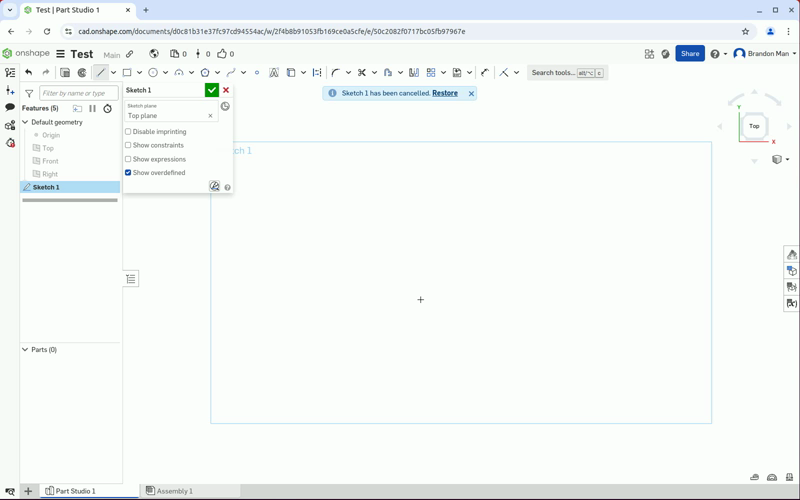
click(420, 299)
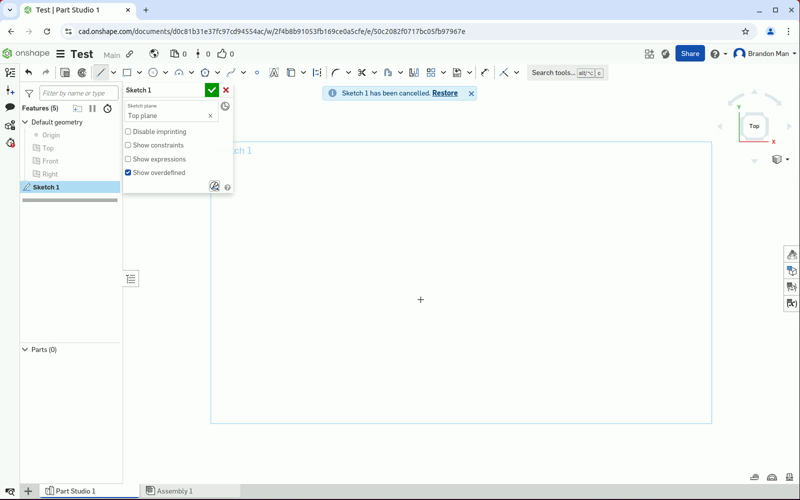
key_up(shift)
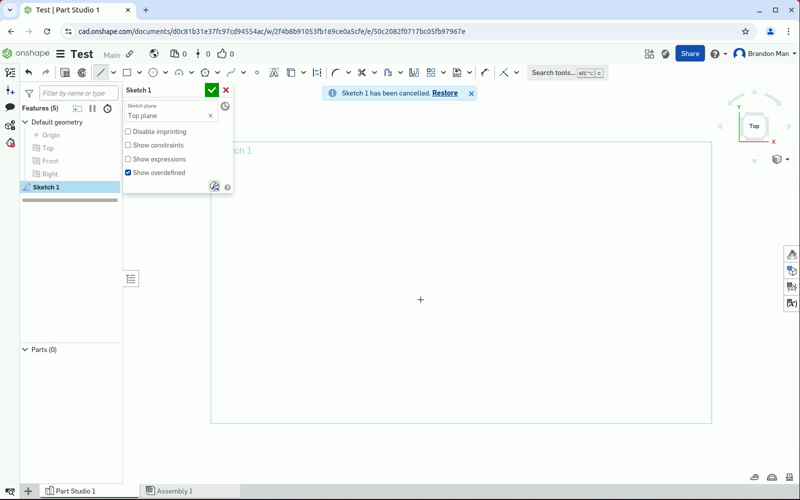
key_down(shift)
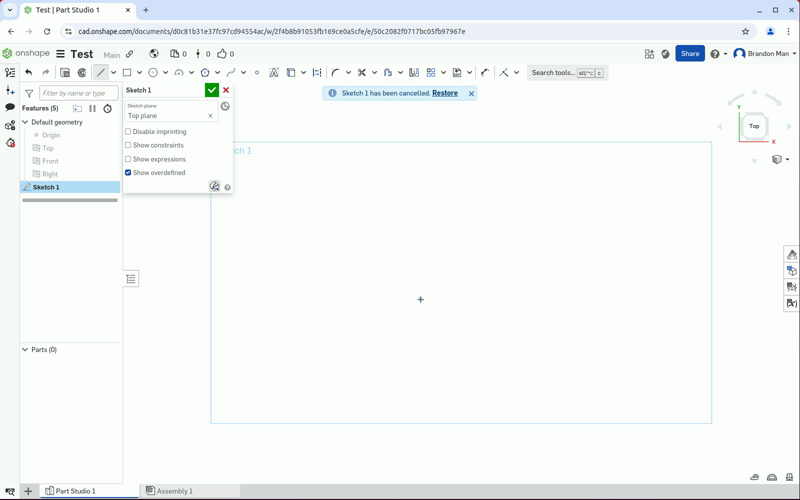
mouse_move(553, 299)
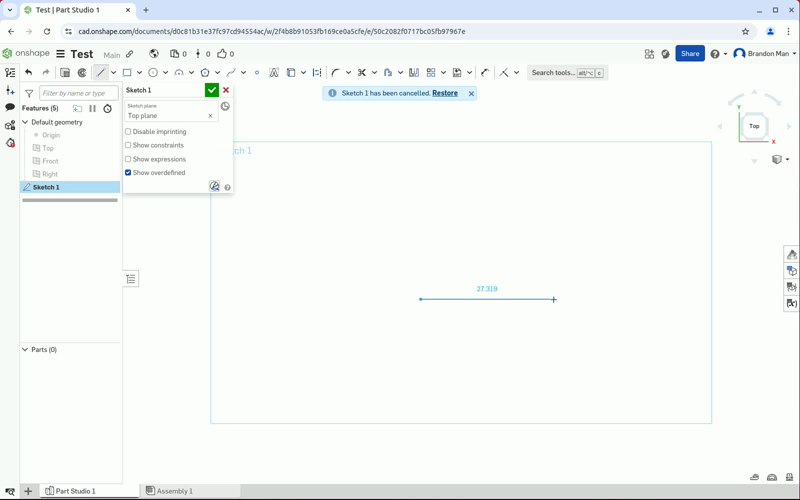
click(553, 299)
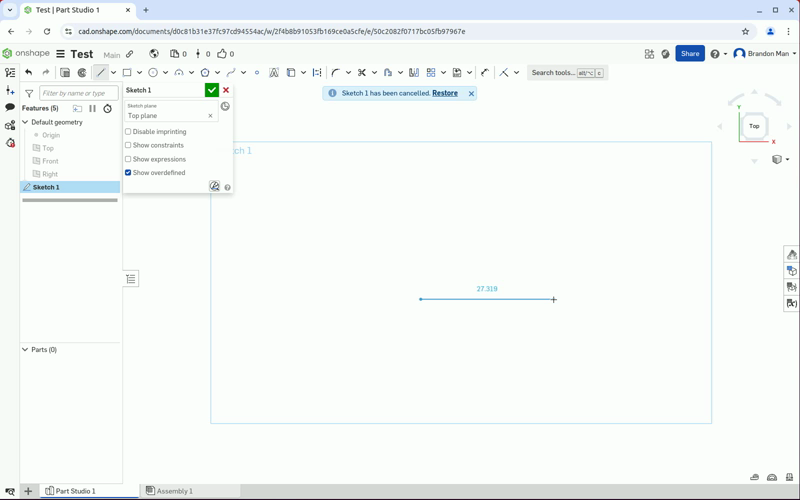
key_up(shift)
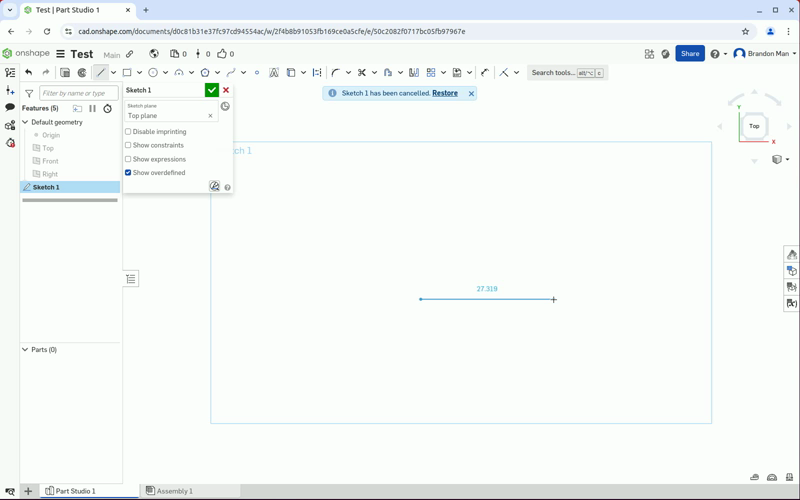
key(esc)
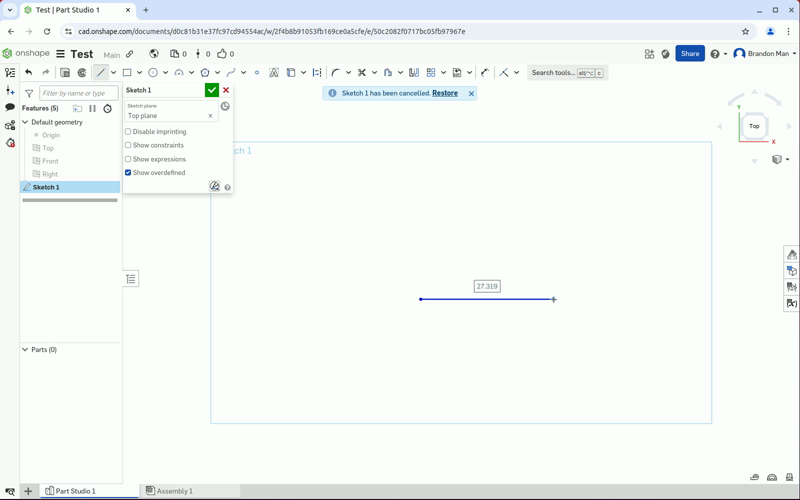
key(a)
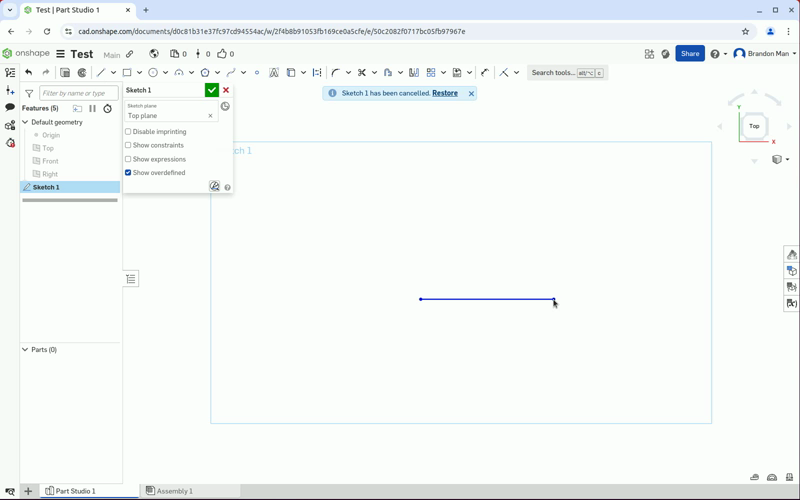
mouse_move(553, 299)
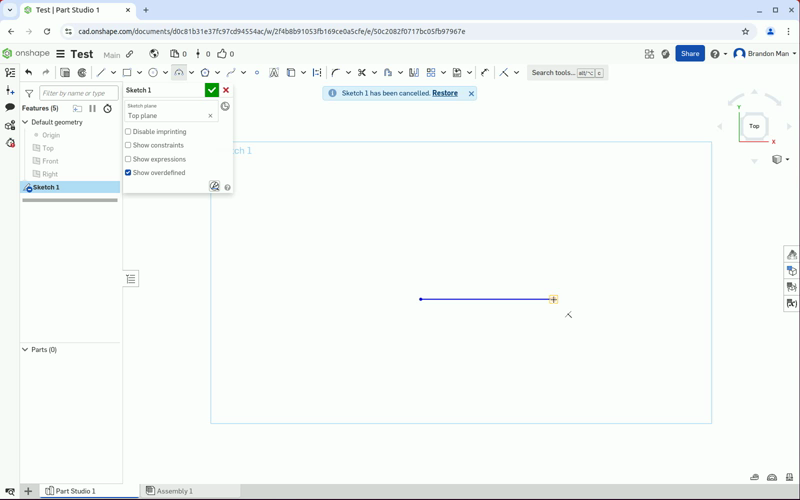
click(553, 299)
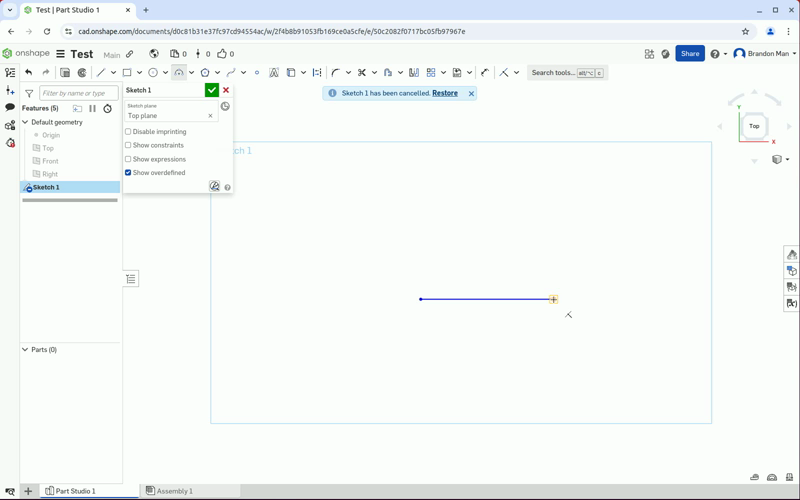
key_down(shift)
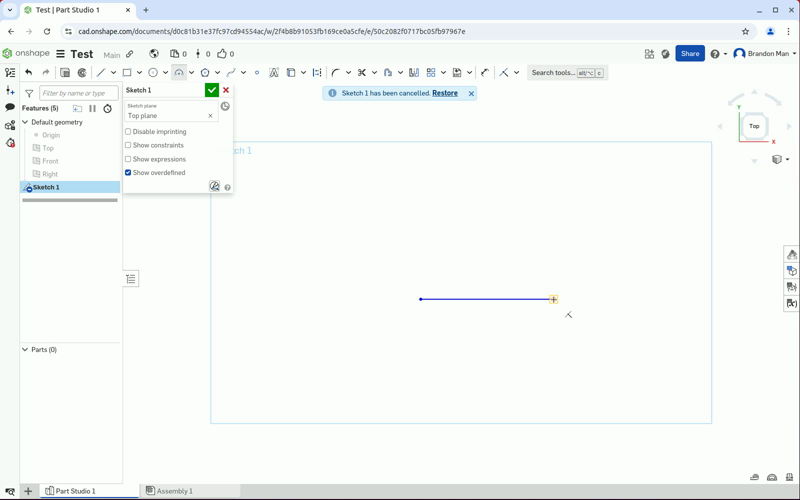
mouse_move(553, 265)
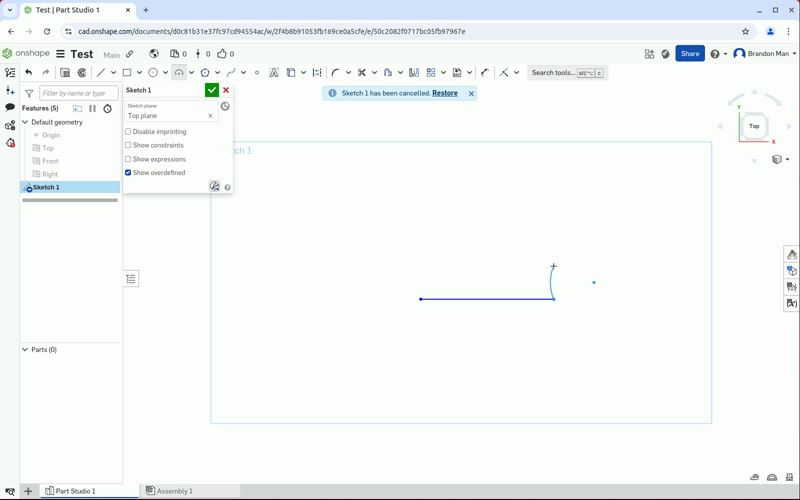
click(553, 265)
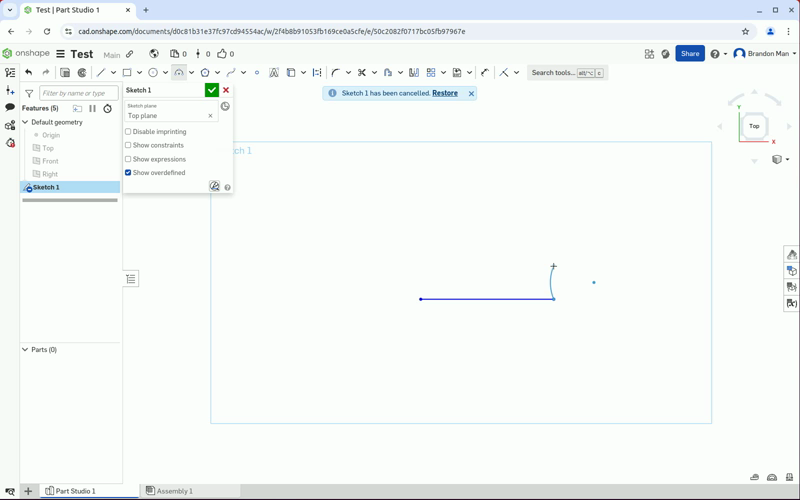
mouse_move(573, 282)
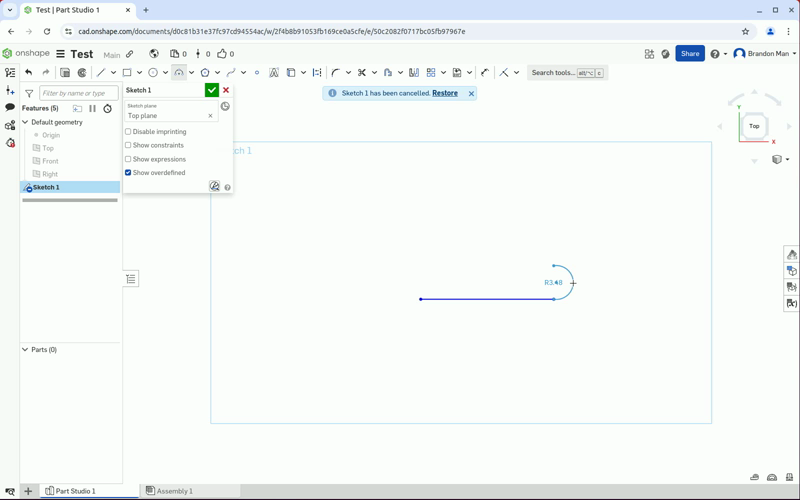
click(573, 282)
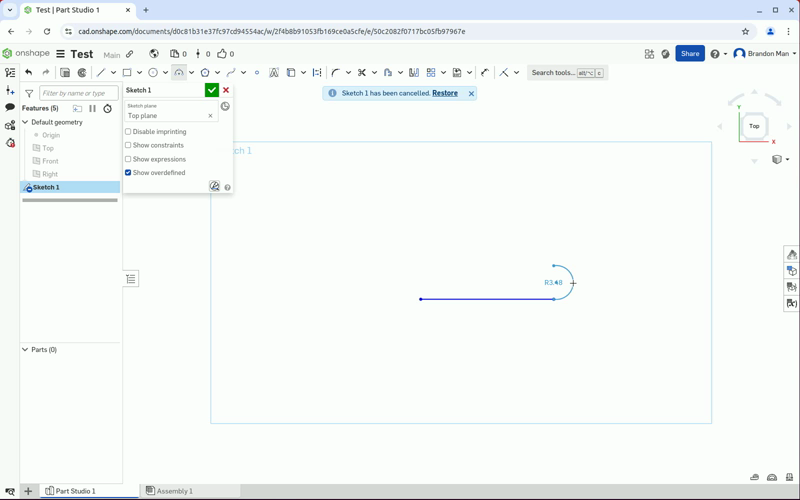
key_up(shift)
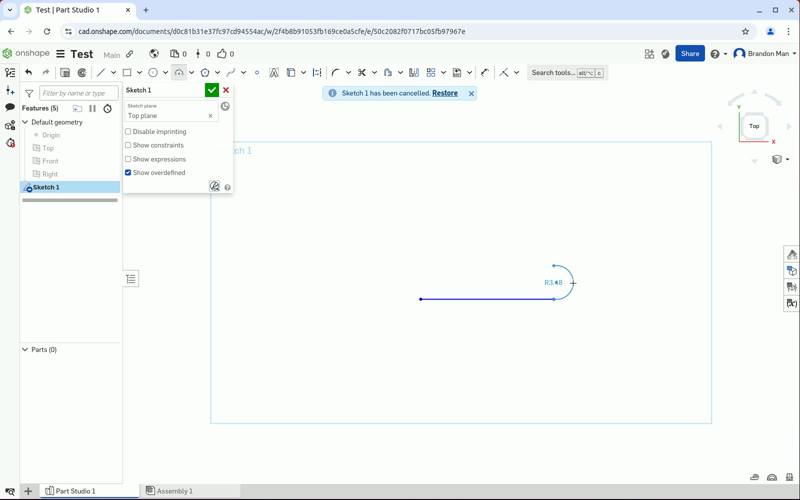
key(esc)
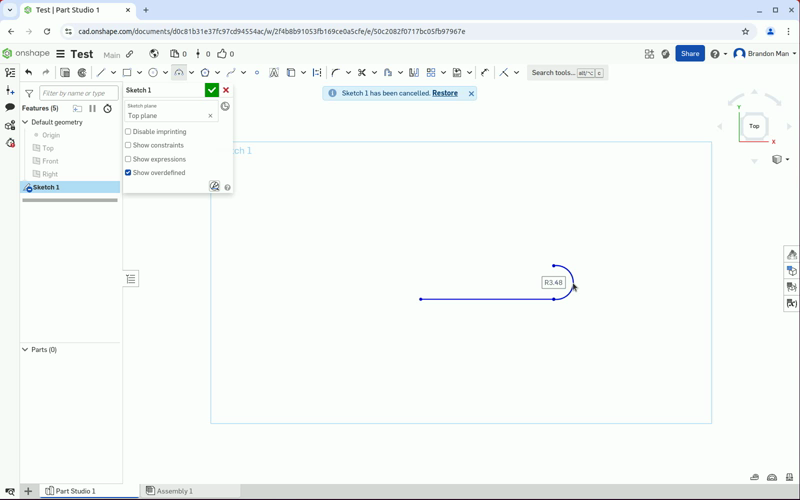
key(l)
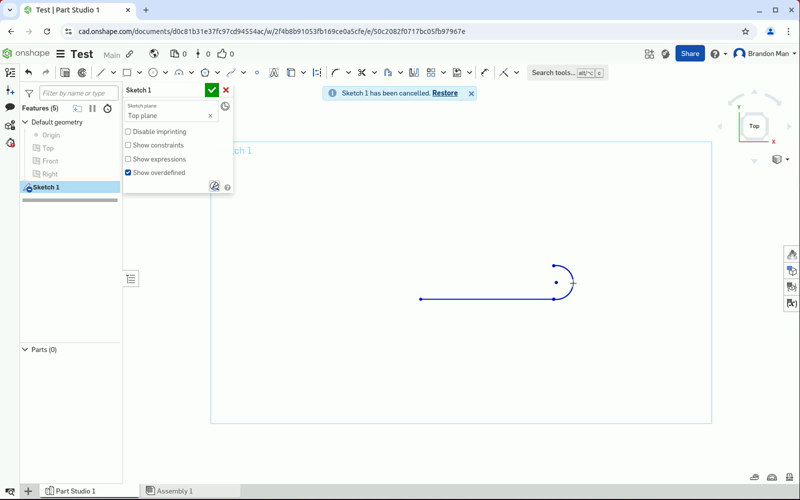
mouse_move(553, 265)
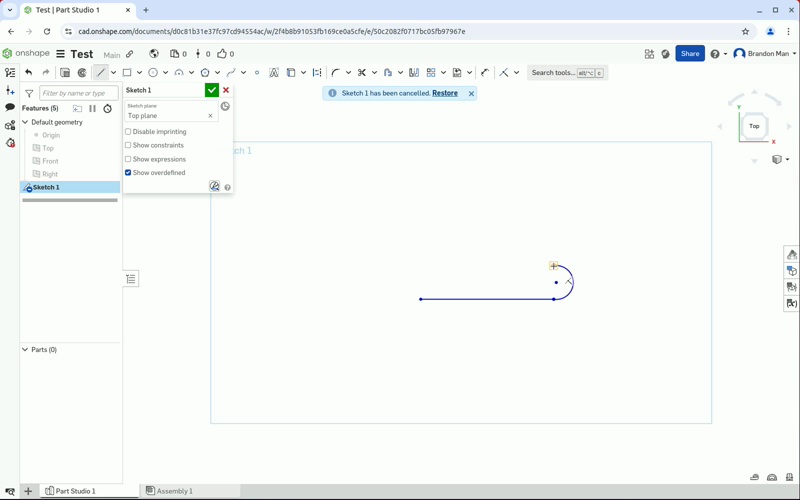
click(553, 265)
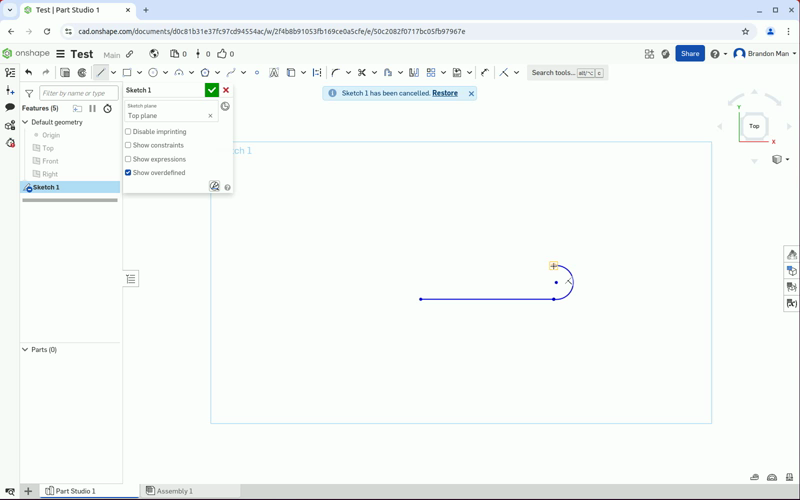
key_down(shift)
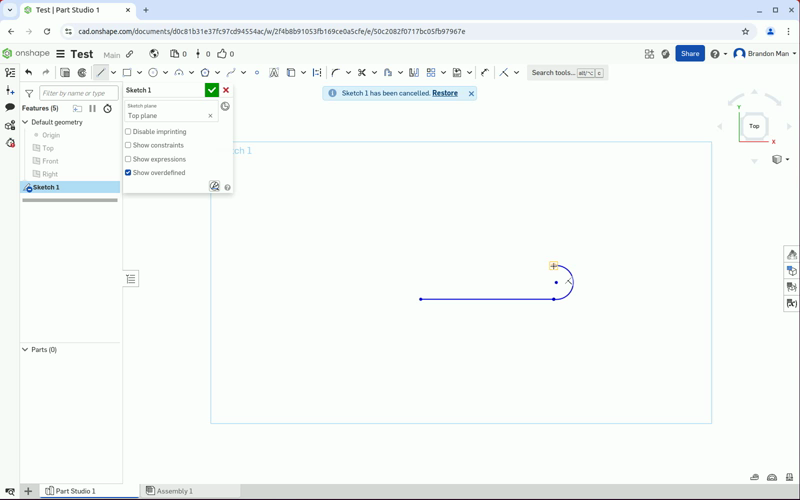
mouse_move(420, 265)
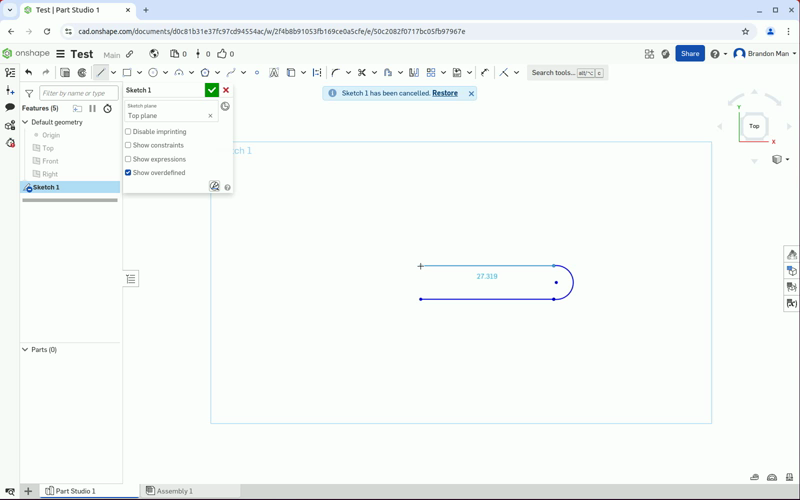
click(420, 265)
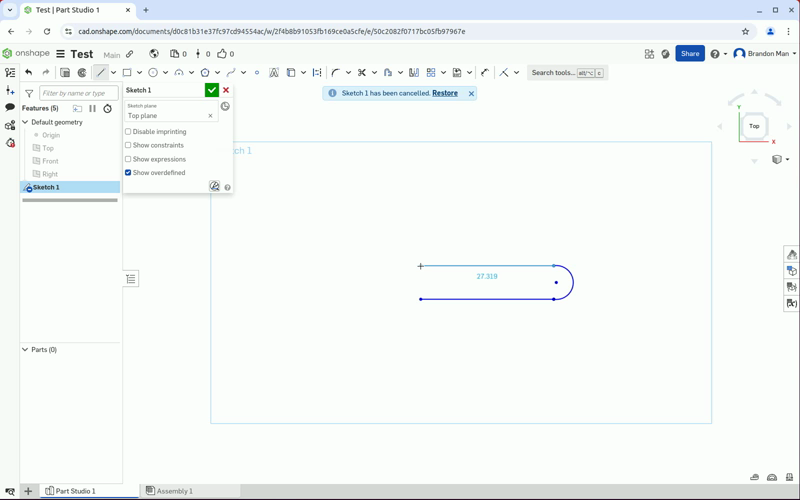
key_up(shift)
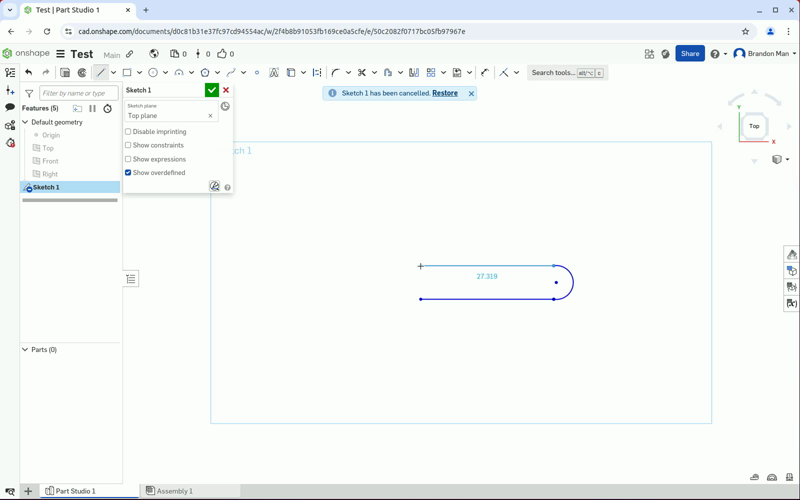
key(esc)
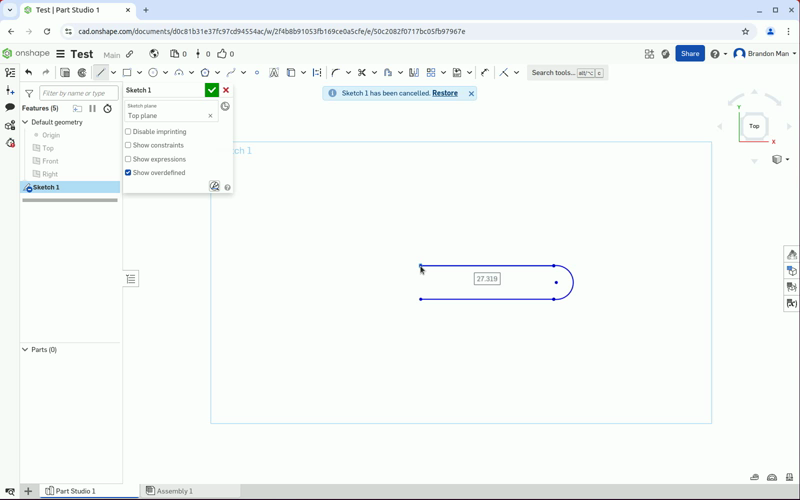
key(a)
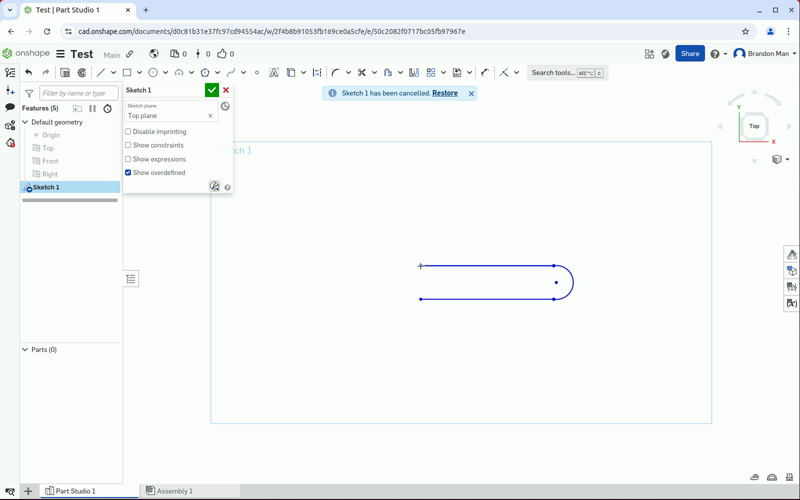
mouse_move(420, 265)
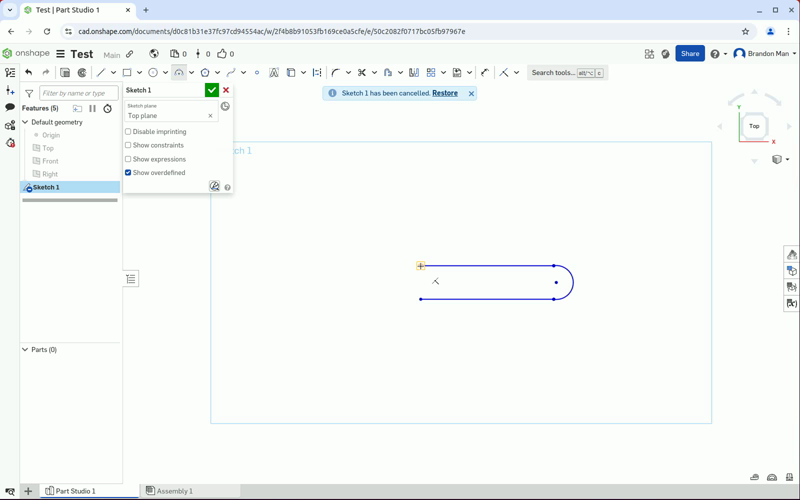
click(420, 265)
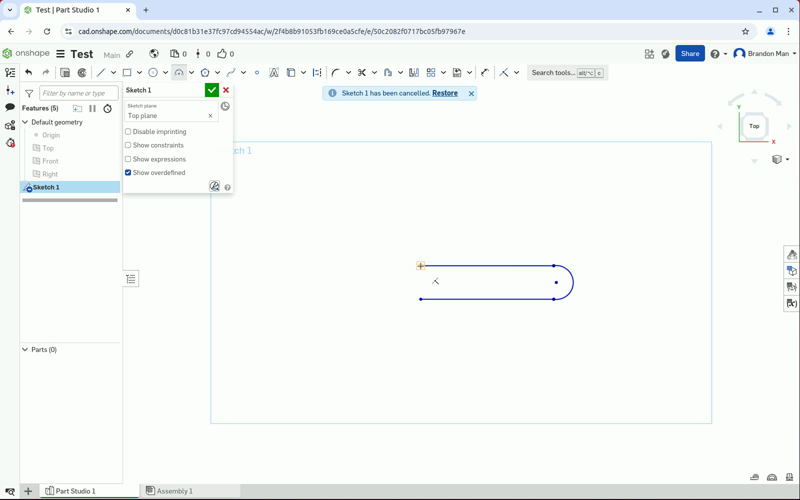
mouse_move(420, 299)
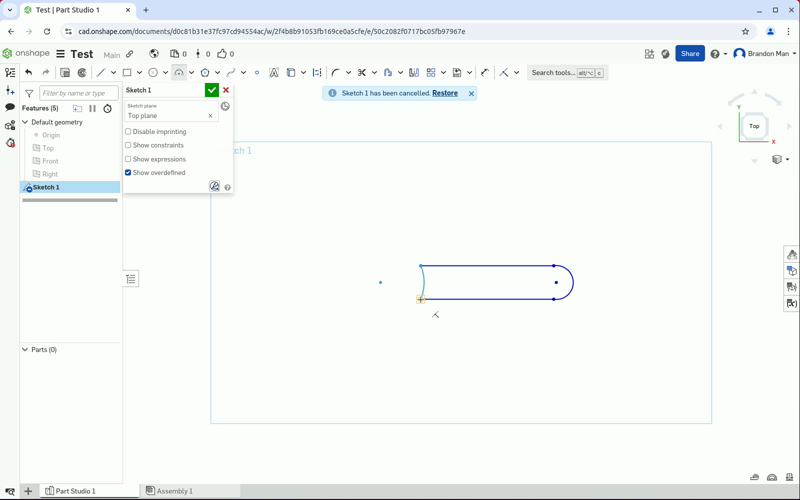
click(420, 299)
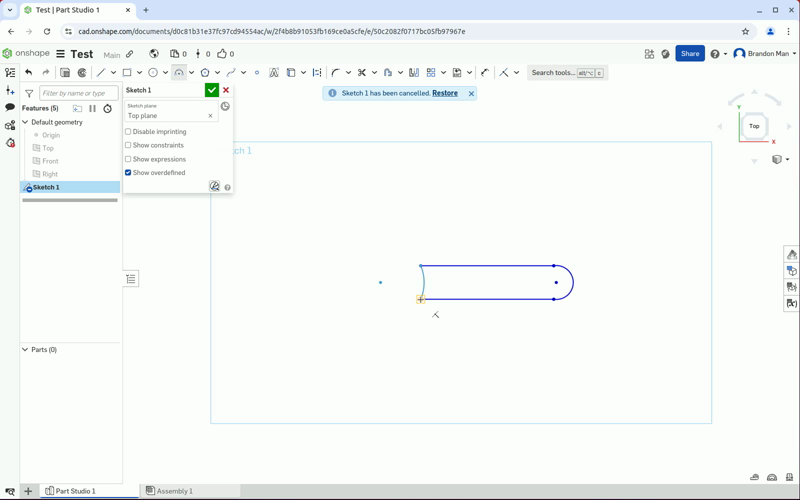
key_down(shift)
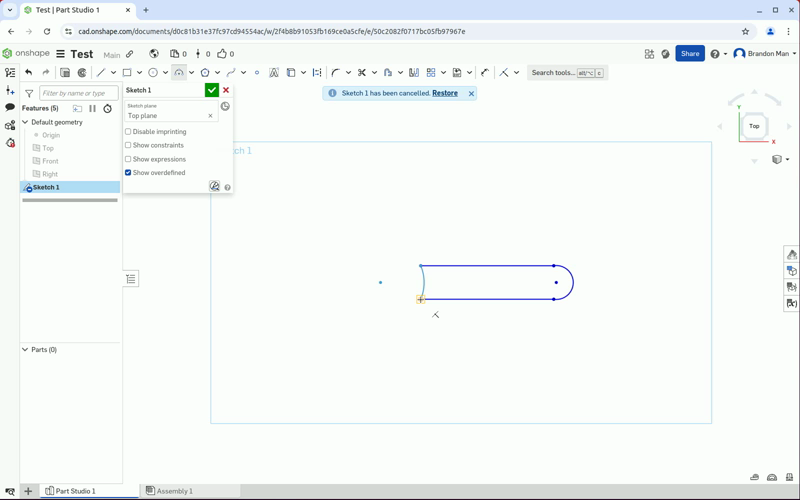
mouse_move(404, 282)
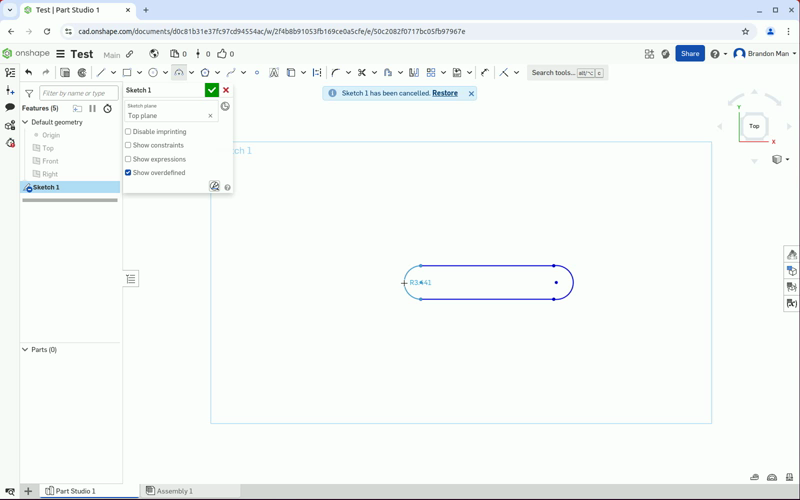
click(404, 282)
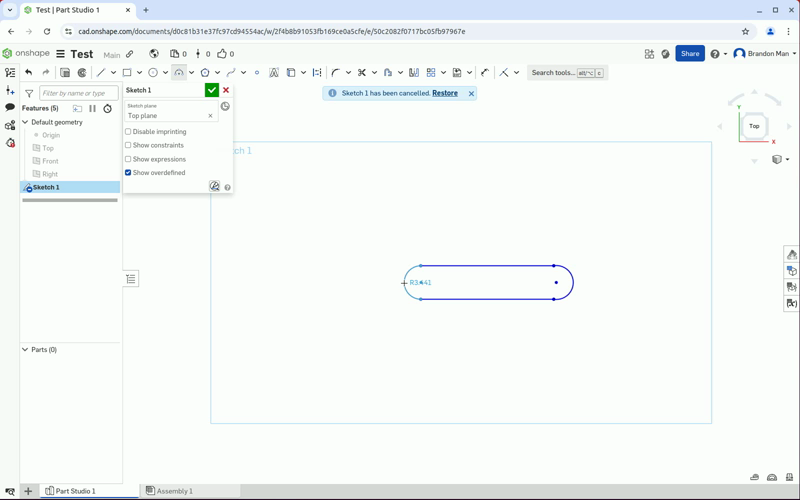
key_up(shift)
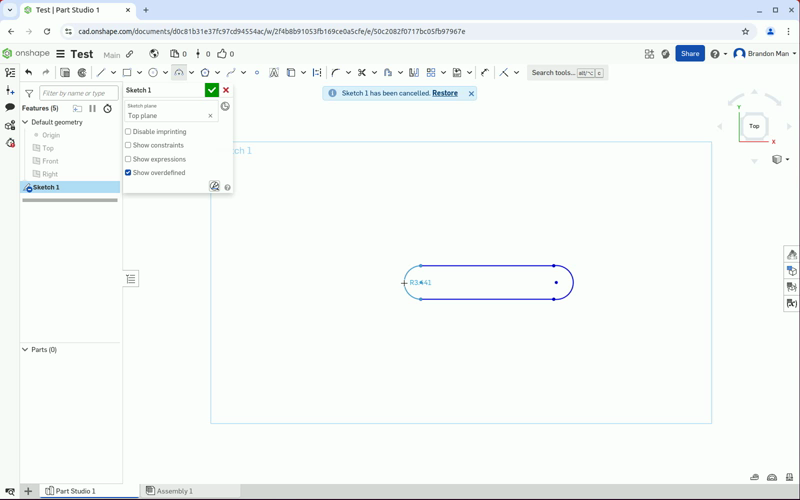
key(esc)
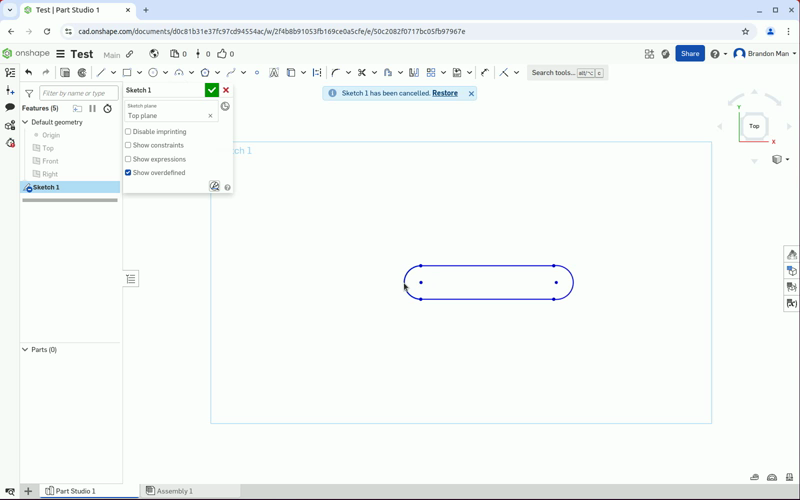
key(a)
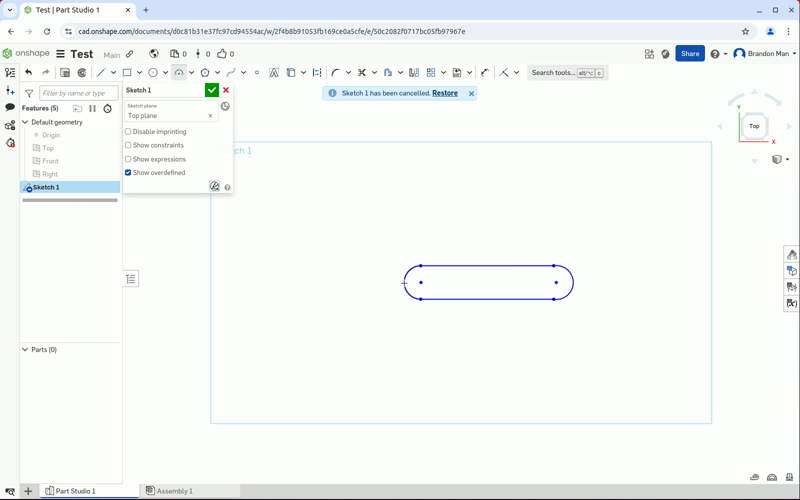
key_down(shift)
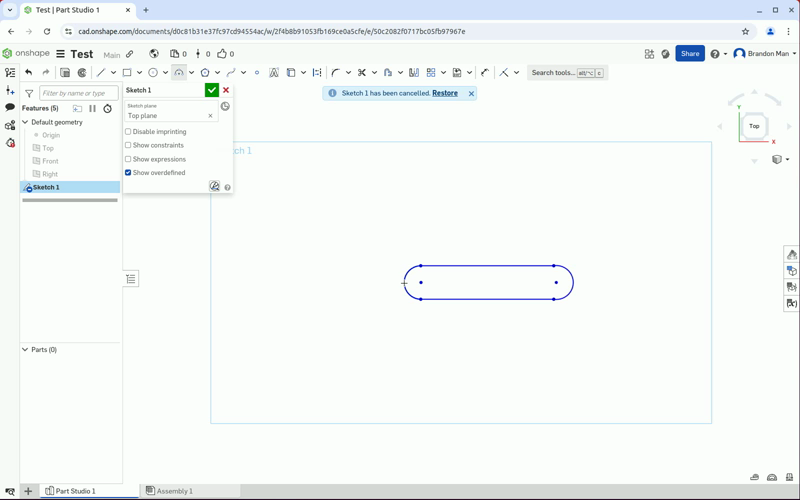
mouse_move(420, 294)
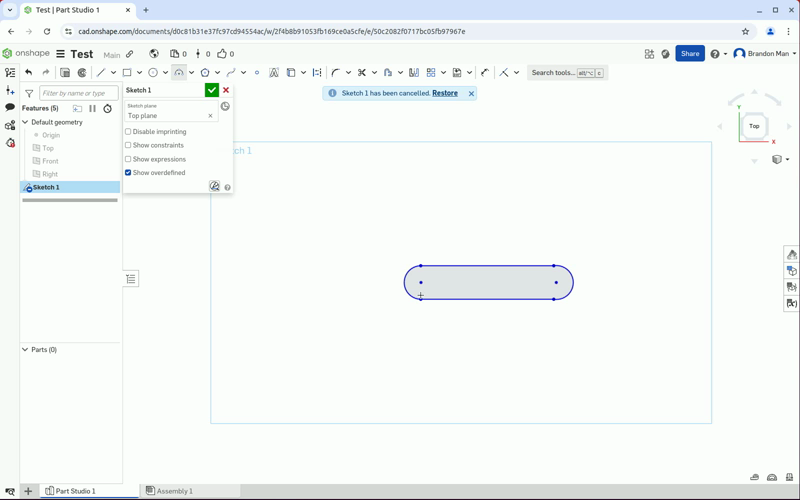
click(420, 294)
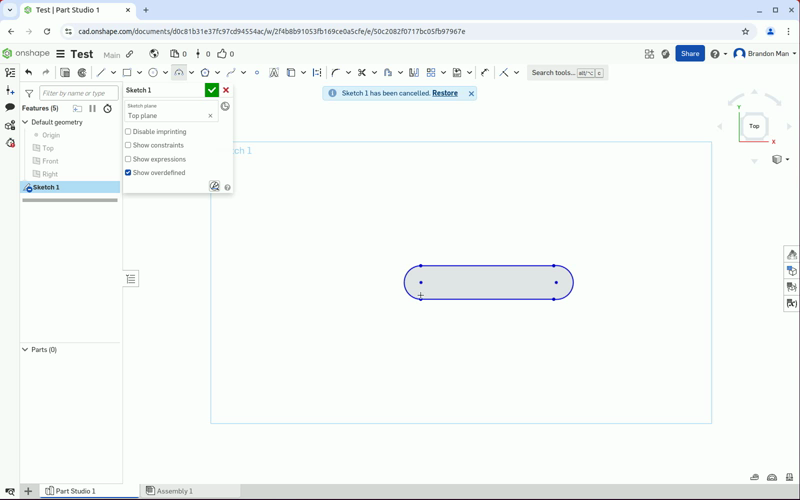
key_up(shift)
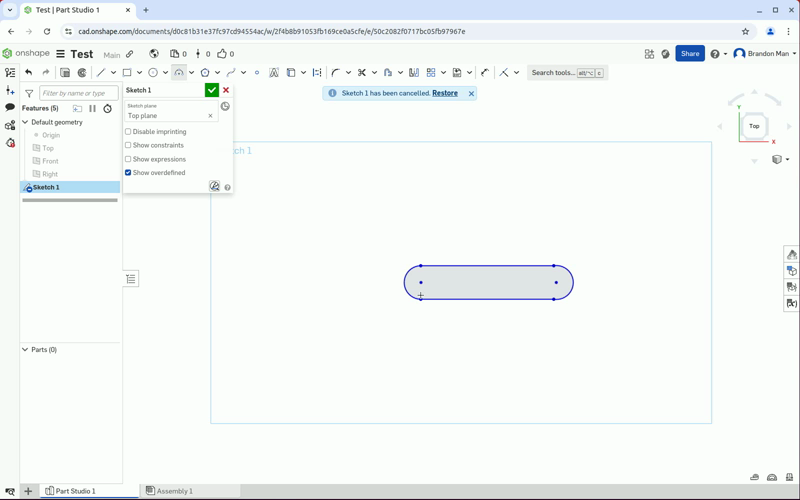
key_down(shift)
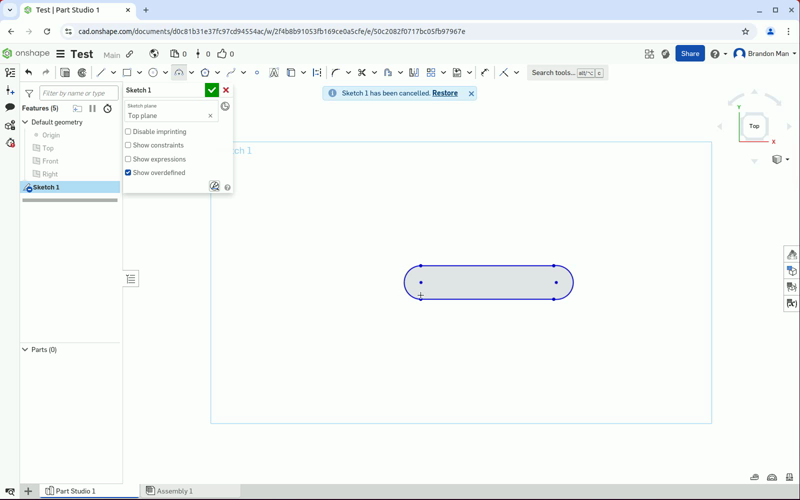
mouse_move(420, 272)
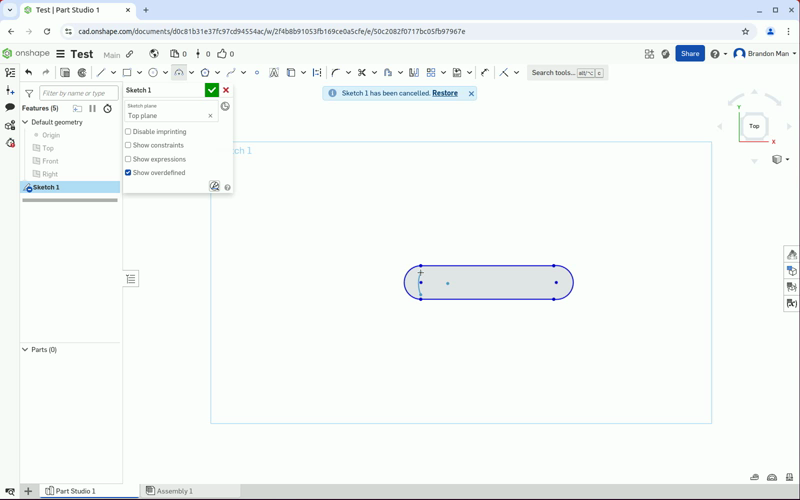
click(420, 272)
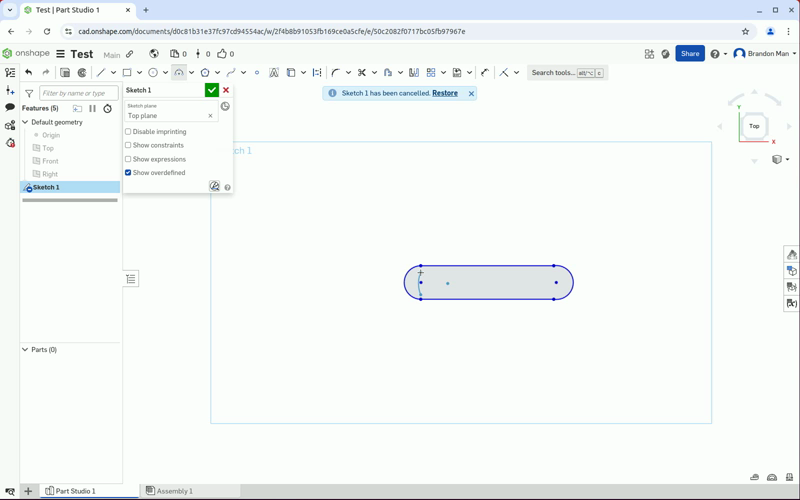
mouse_move(409, 283)
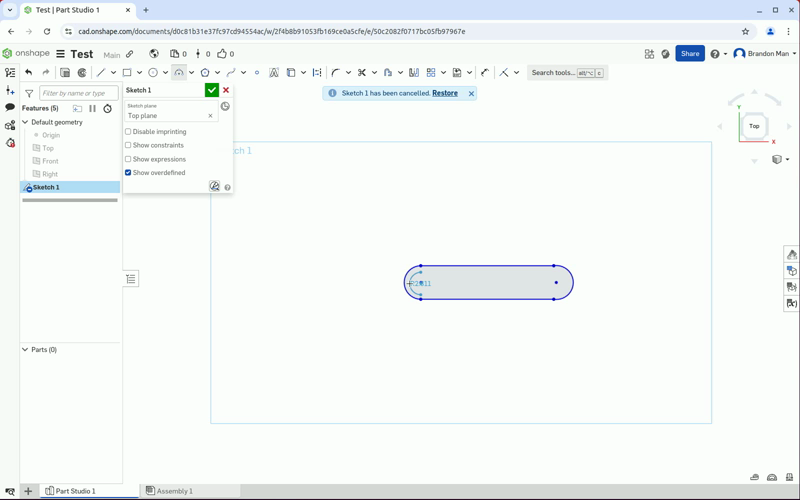
click(409, 283)
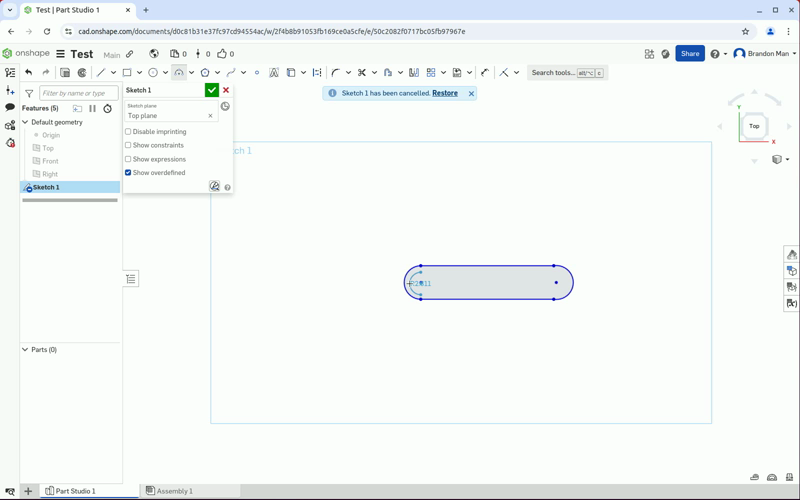
key_up(shift)
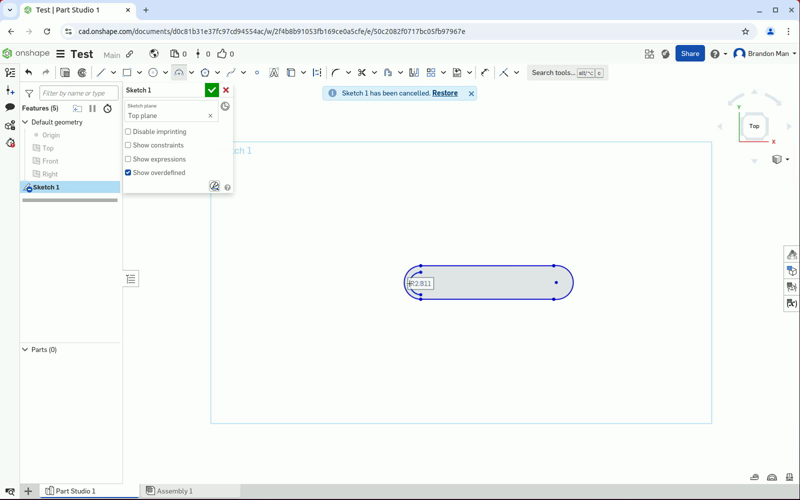
key(esc)
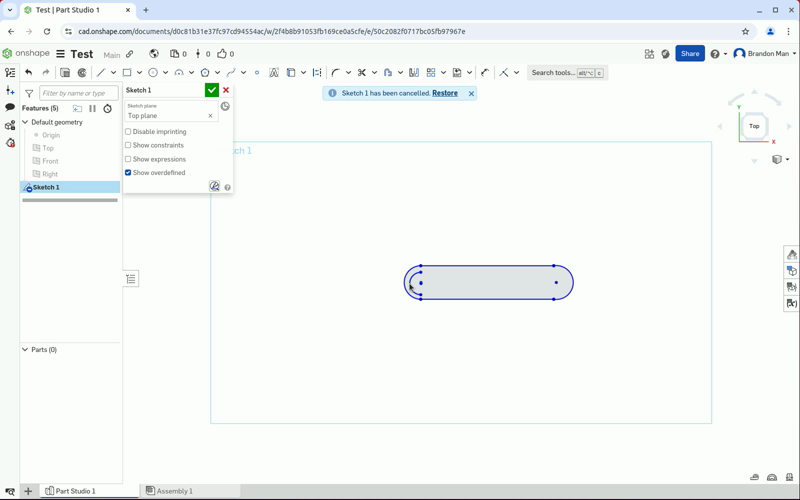
key(l)
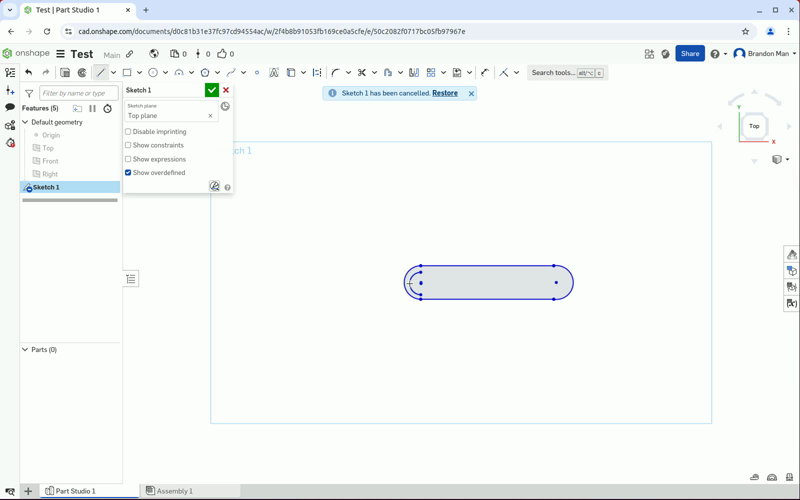
mouse_move(420, 272)
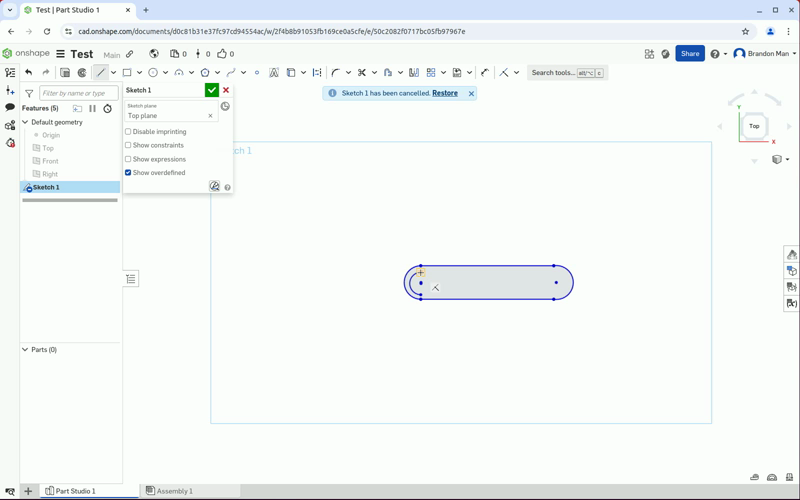
click(420, 272)
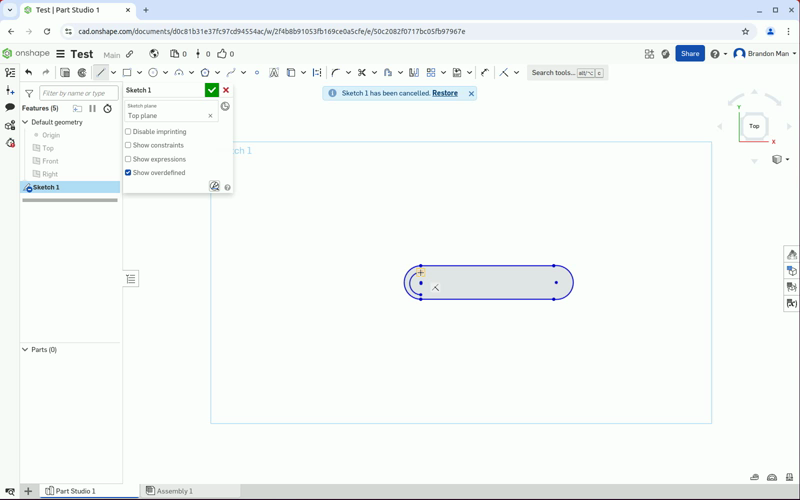
key_down(shift)
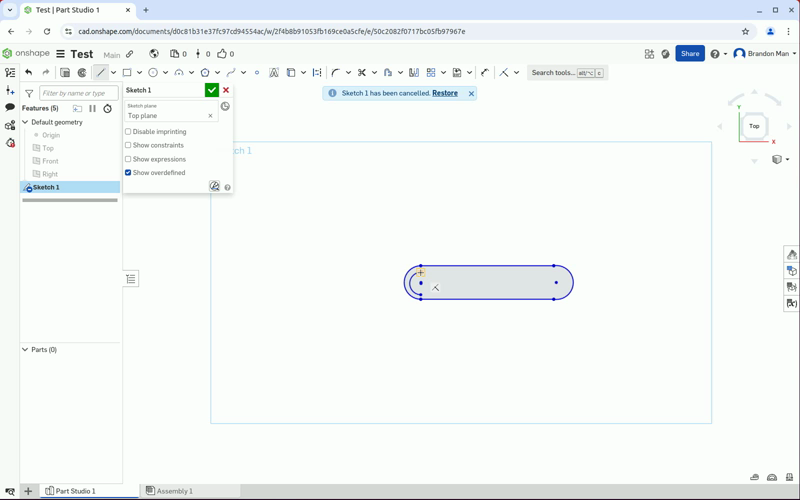
mouse_move(553, 272)
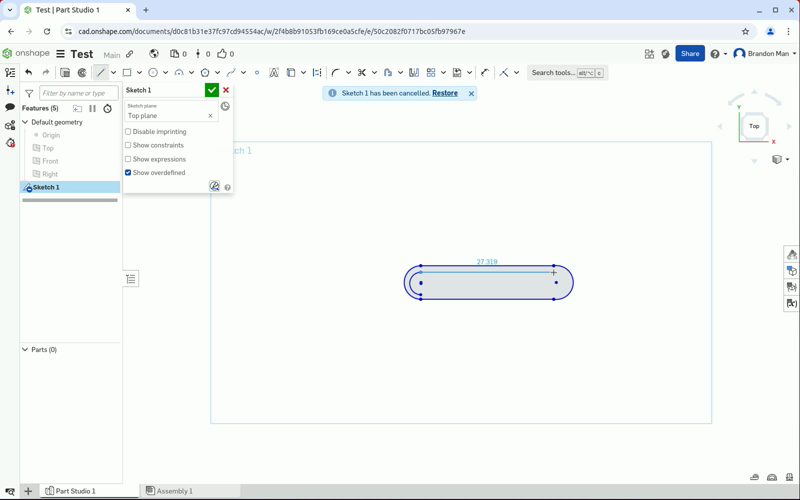
click(553, 272)
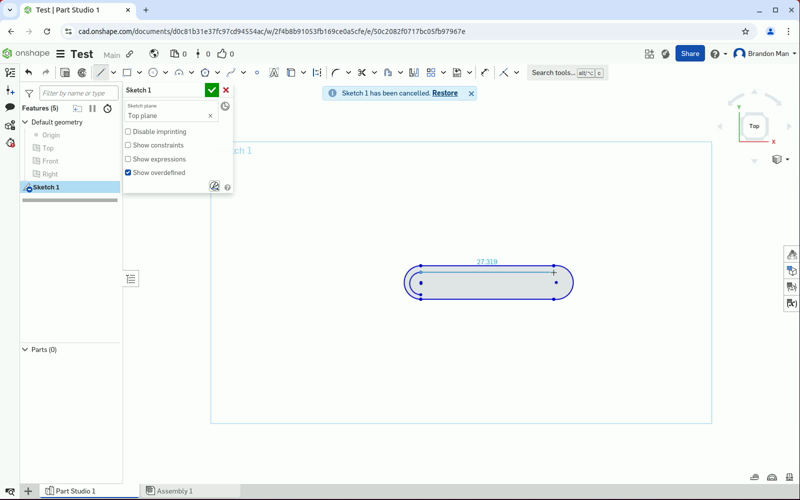
key_up(shift)
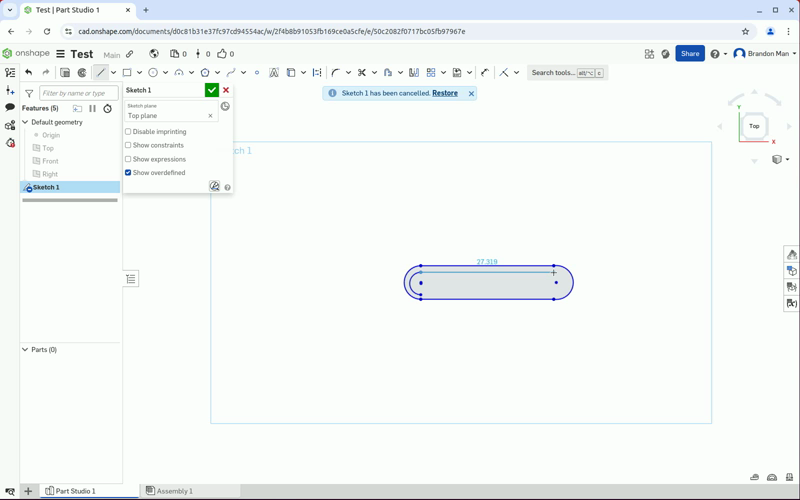
key(esc)
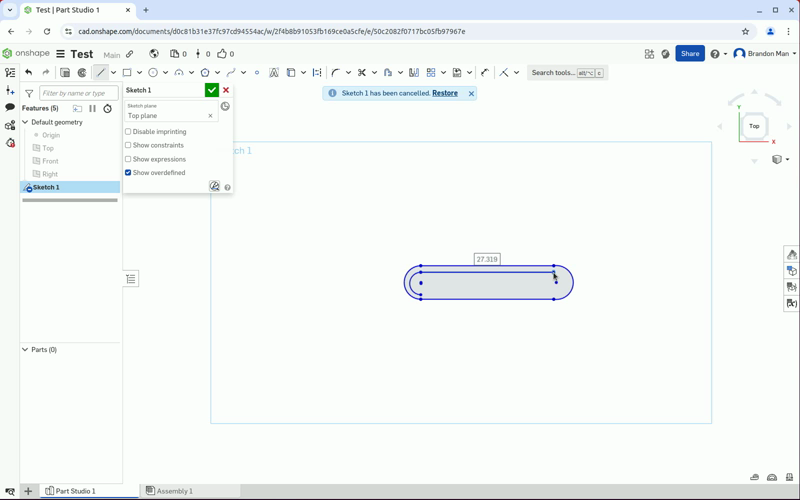
key(a)
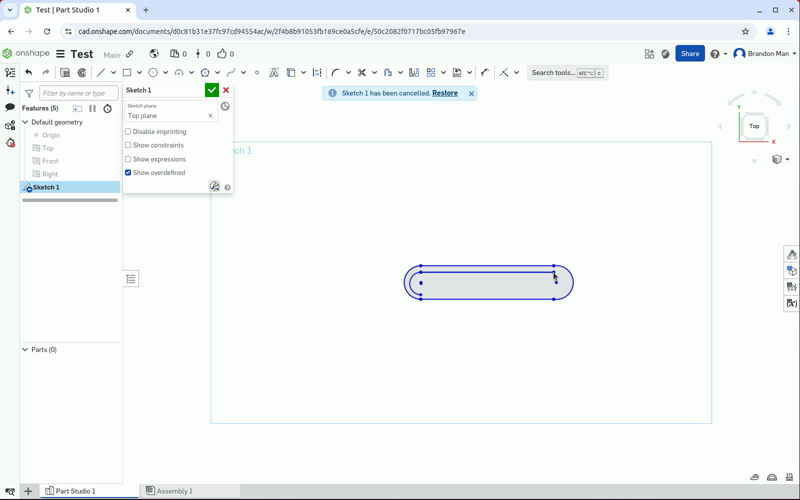
mouse_move(553, 272)
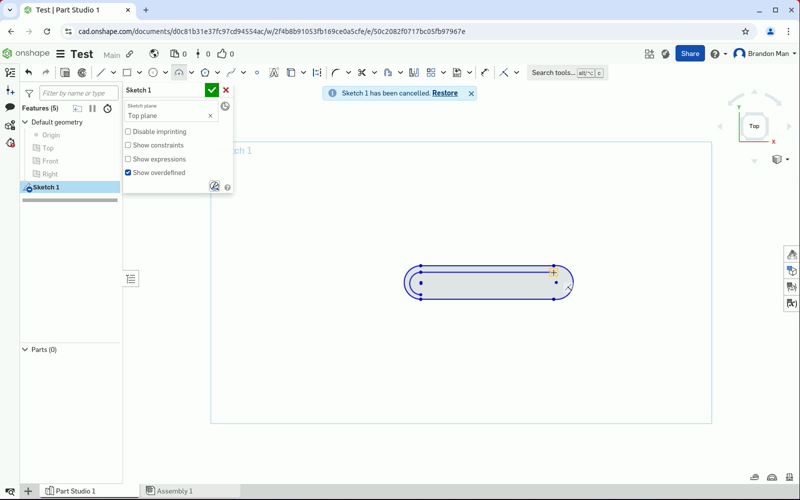
click(553, 272)
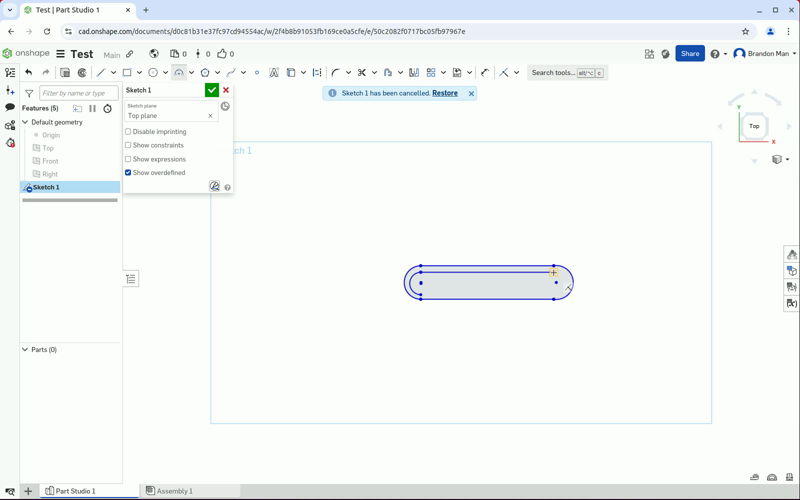
key_down(shift)
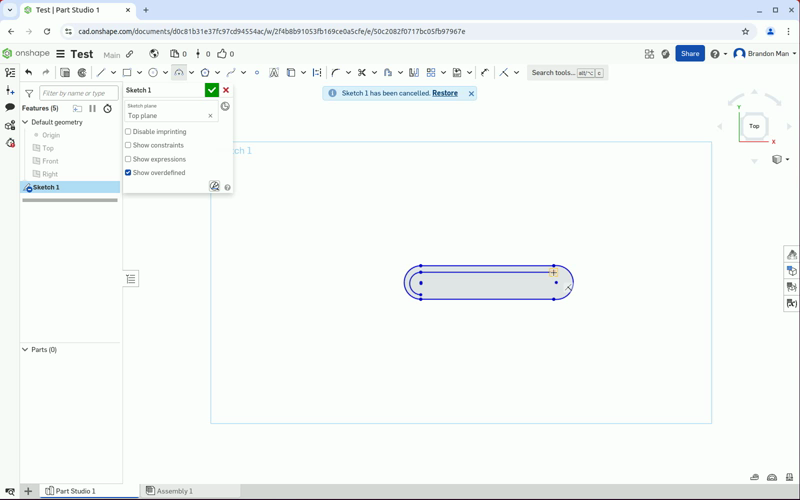
mouse_move(553, 294)
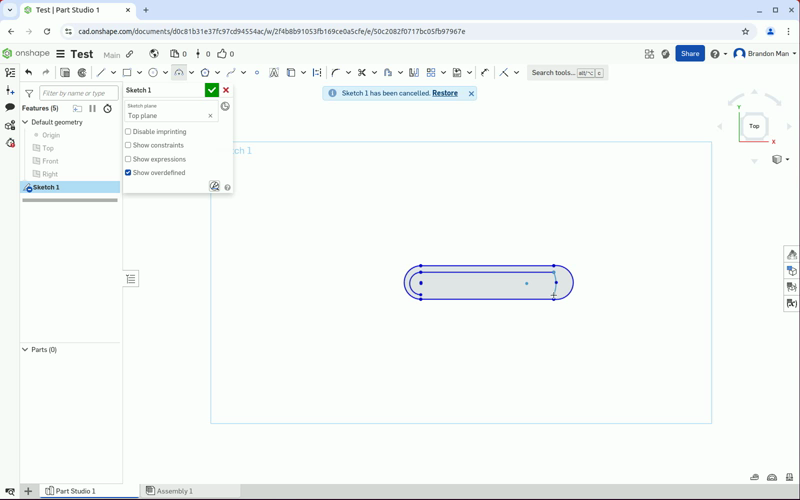
click(553, 294)
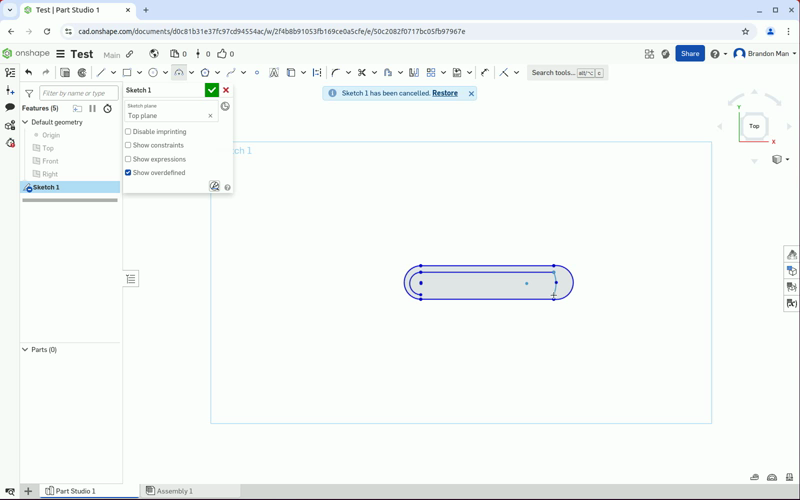
mouse_move(567, 283)
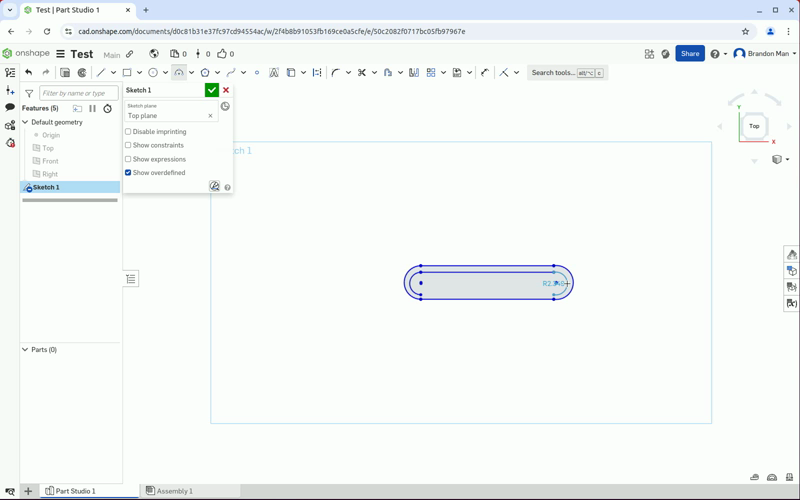
click(567, 283)
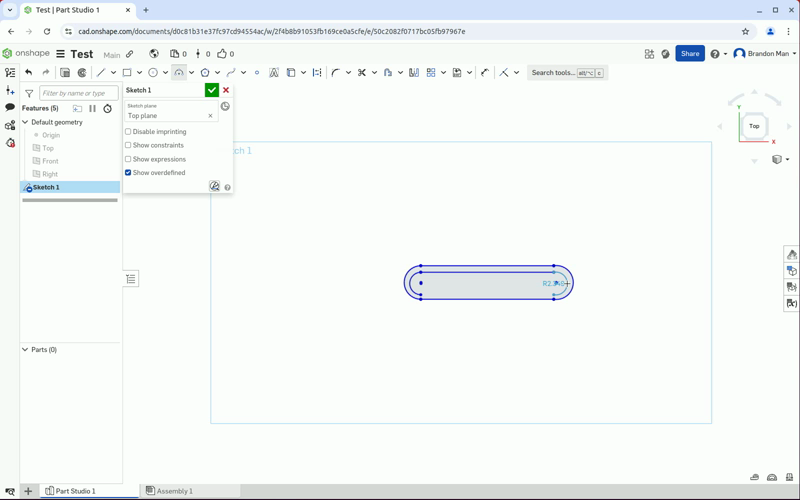
key_up(shift)
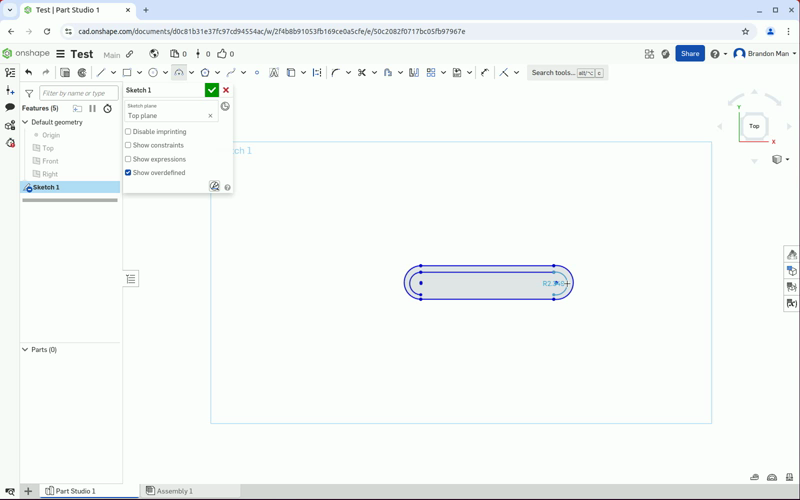
key(esc)
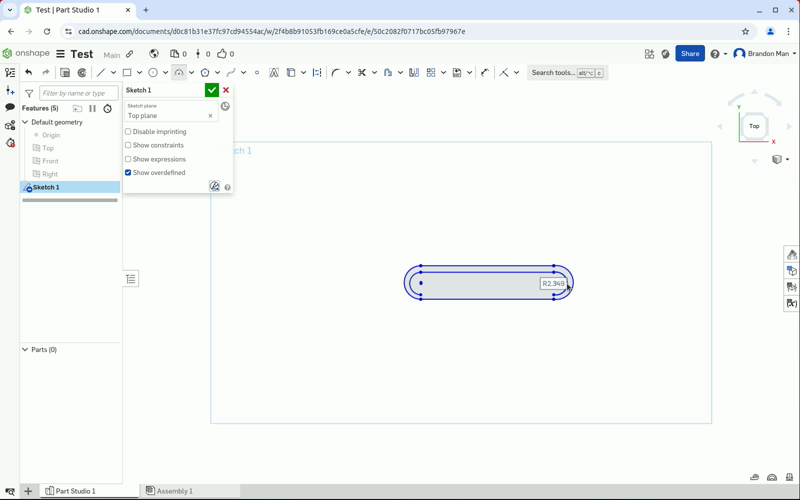
key(l)
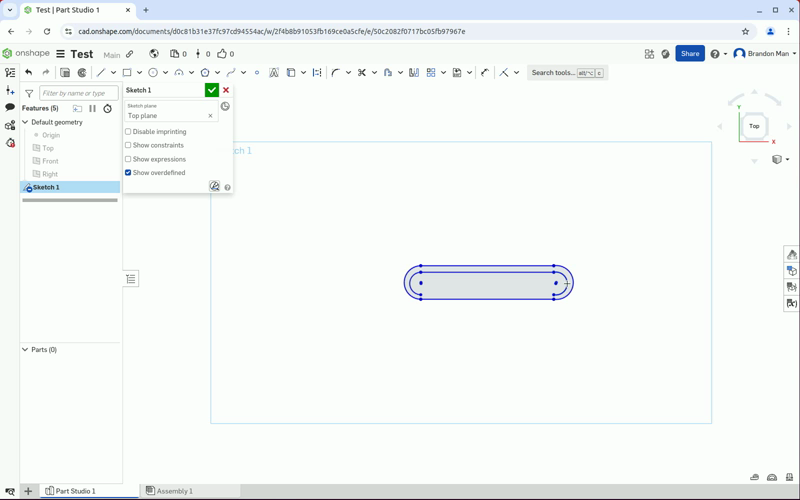
mouse_move(553, 294)
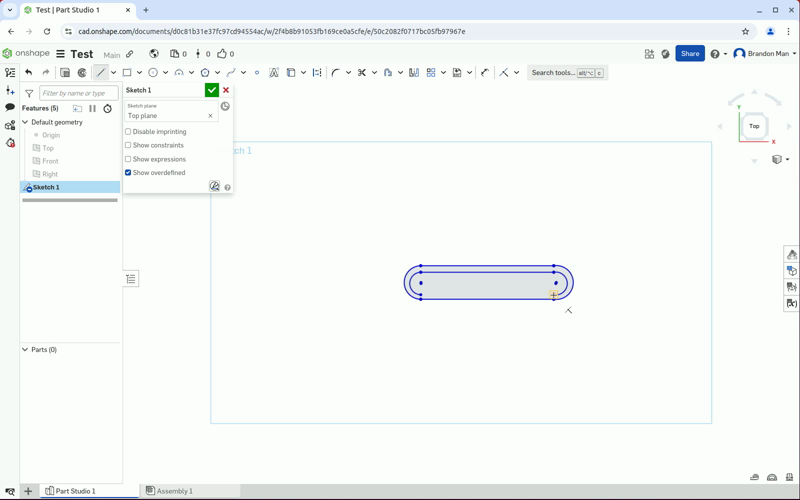
click(553, 294)
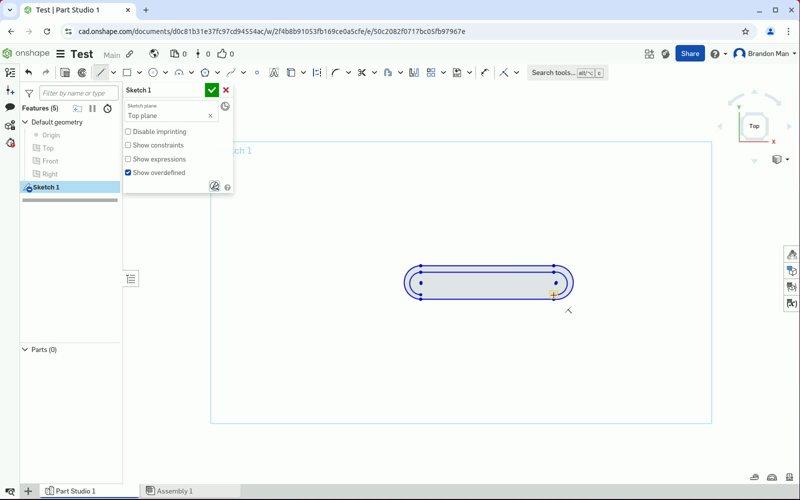
key_down(shift)
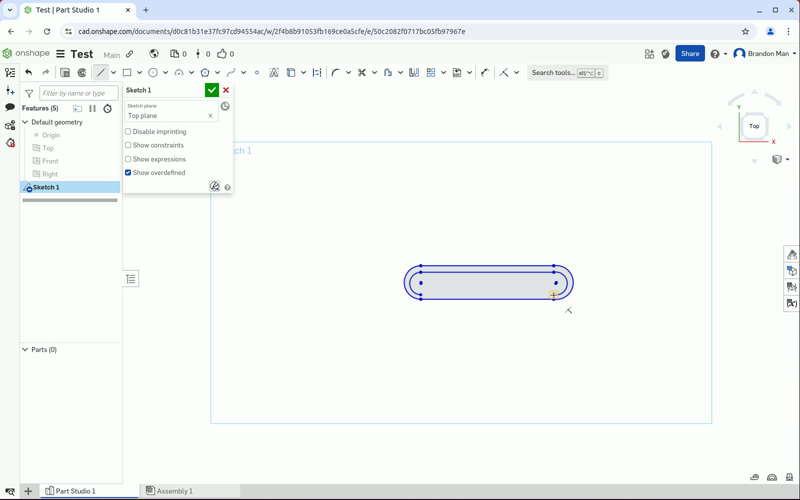
mouse_move(420, 294)
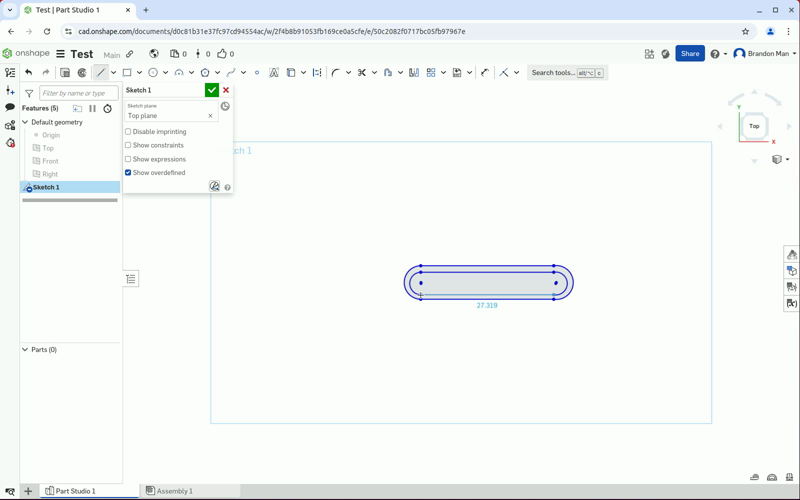
click(420, 294)
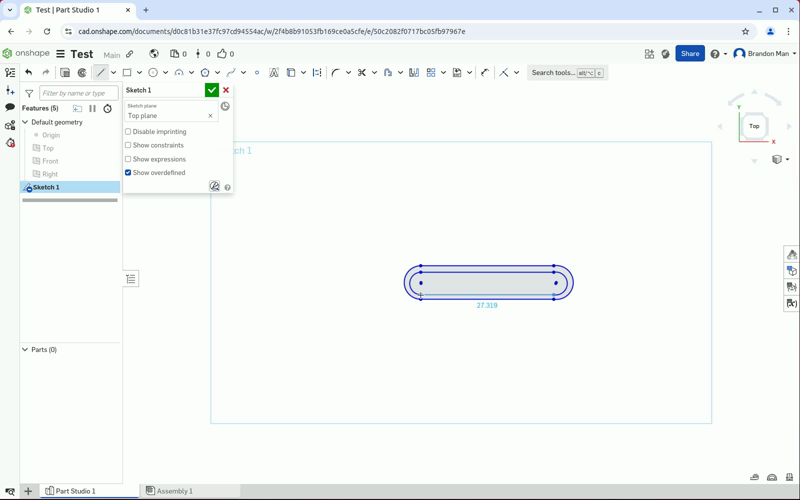
key_up(shift)
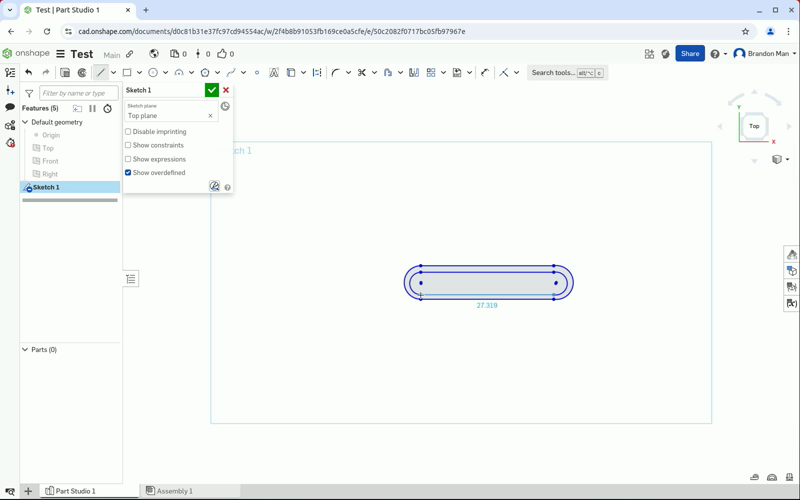
key(esc)
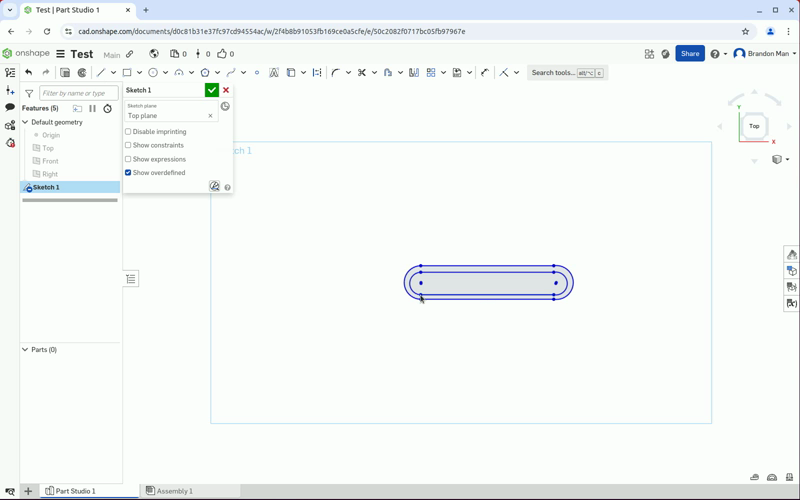
mouse_move(446, 267)
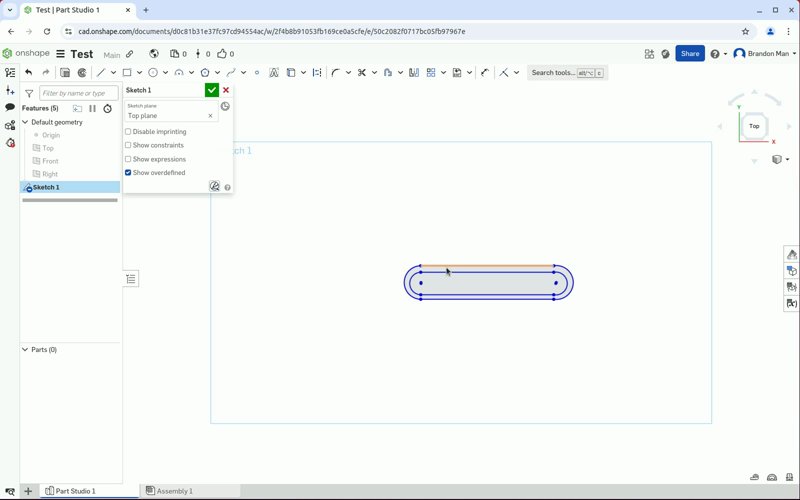
click(446, 267)
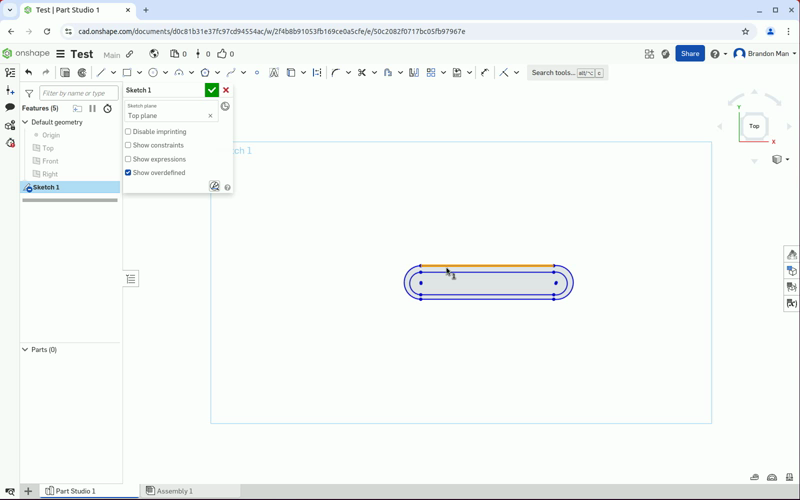
mouse_move(73, 352)
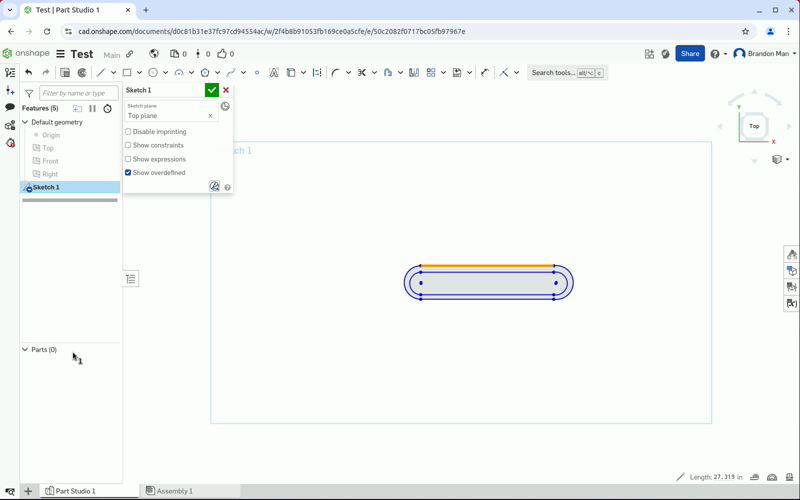
key(shift+y)
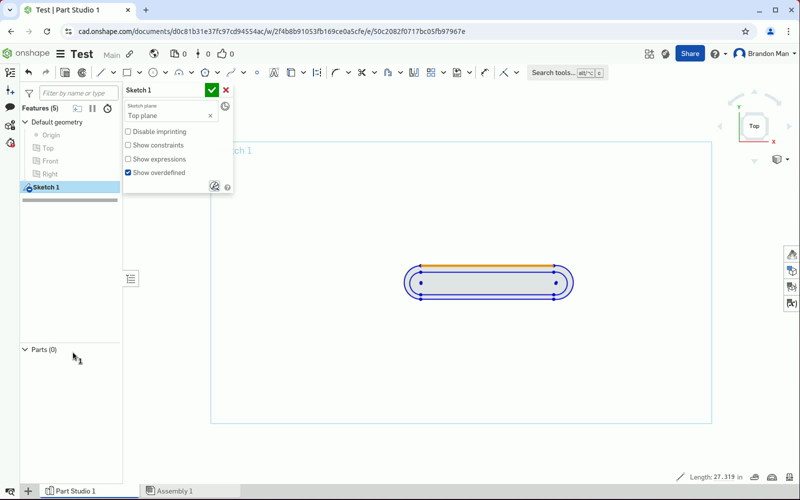
key(shift+e)
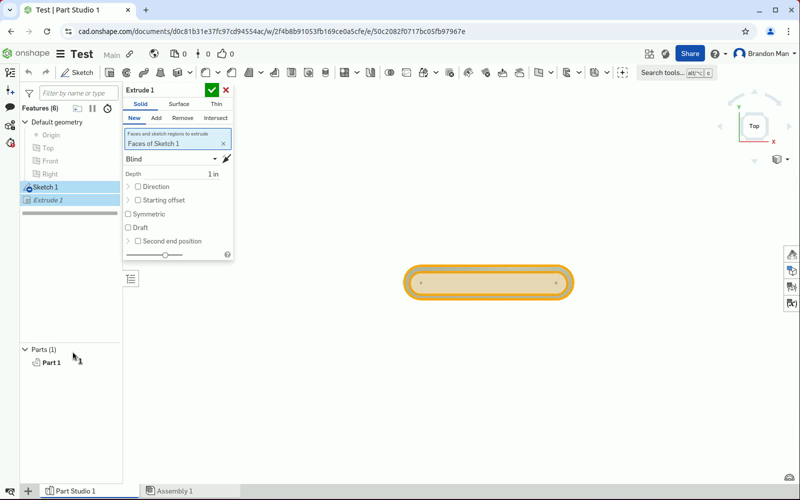
mouse_move(143, 106)
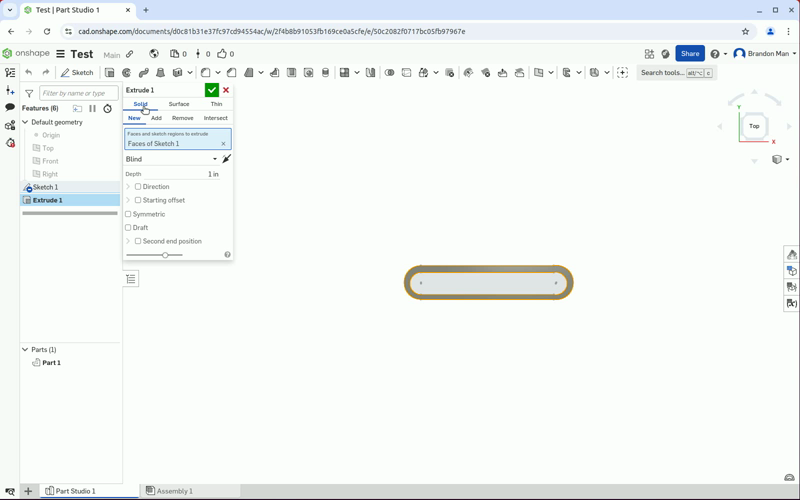
click(143, 106)
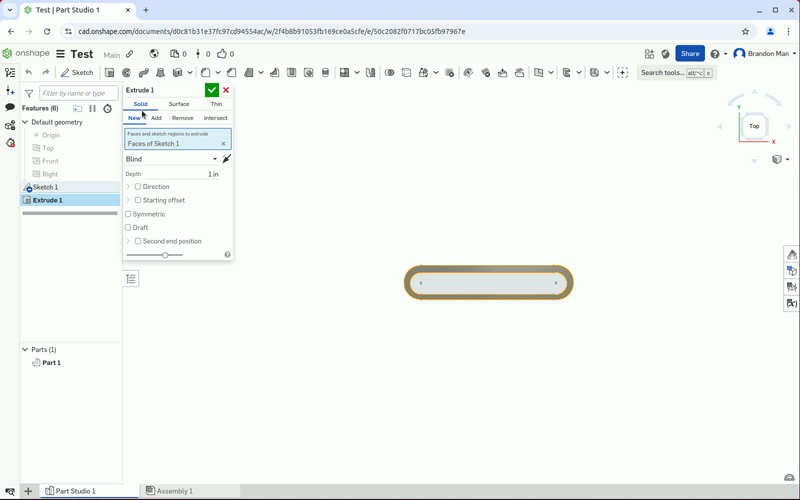
mouse_move(137, 120)
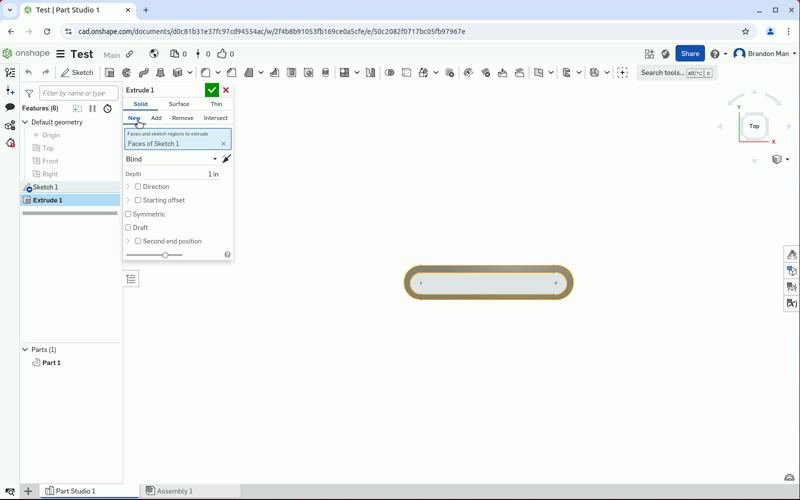
click(137, 120)
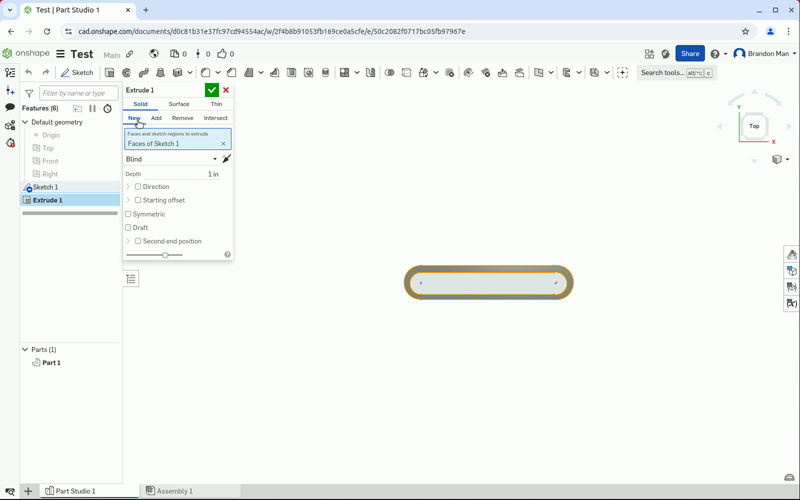
key(tab, 4)
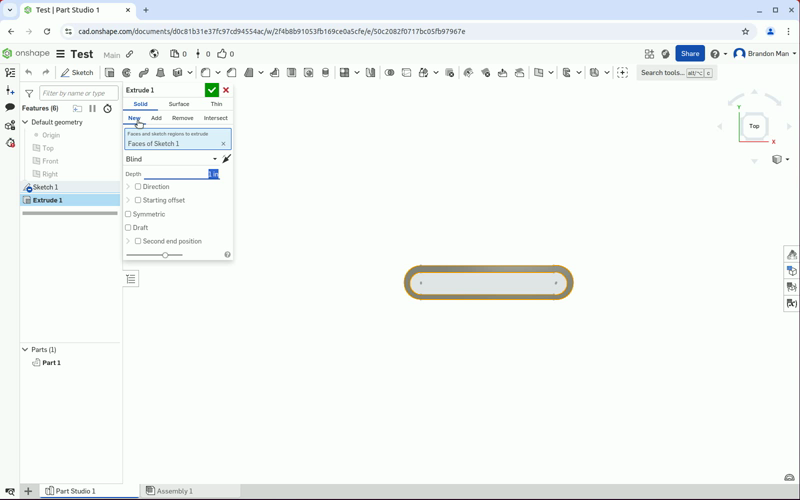
text(2.408)
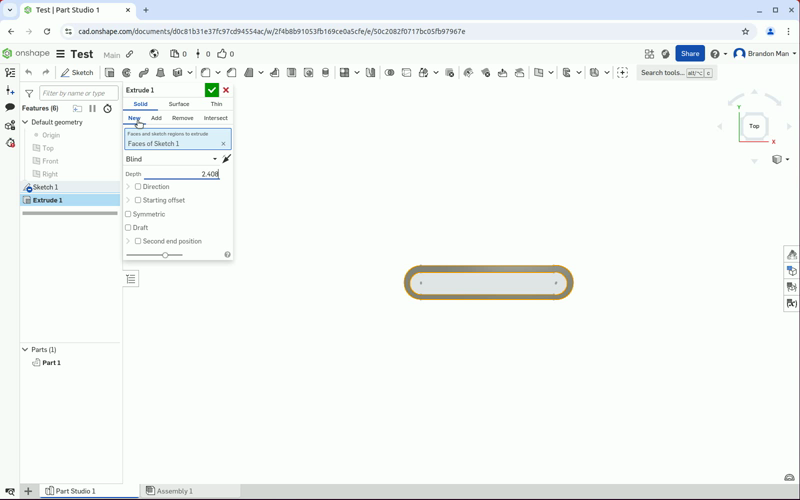
key(tab, 3)
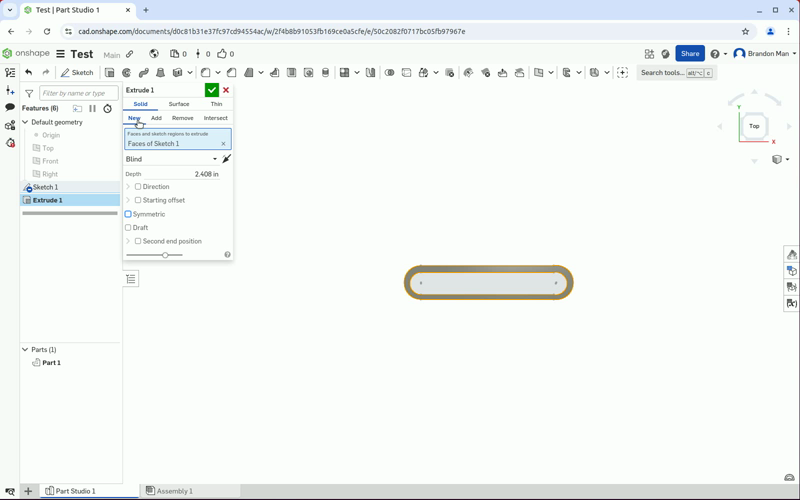
key(space)
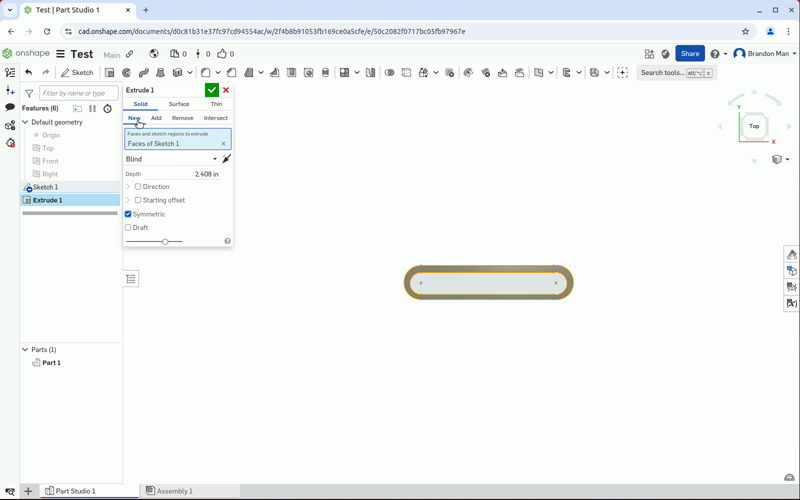
key(enter)
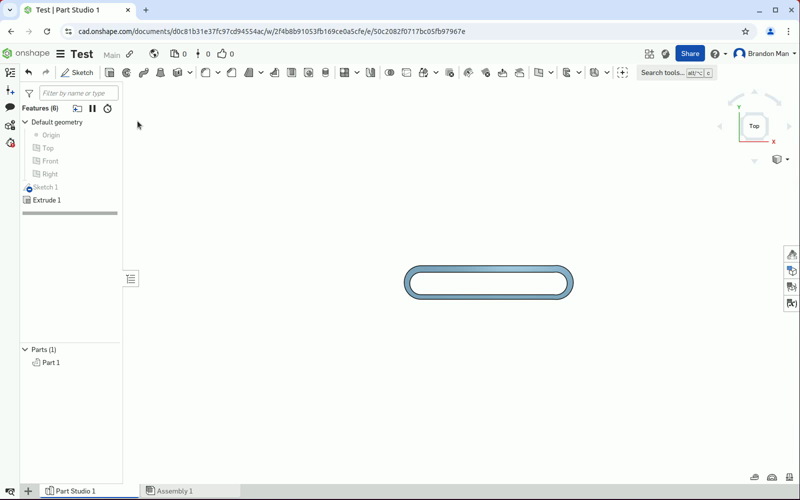
key(shift+h)
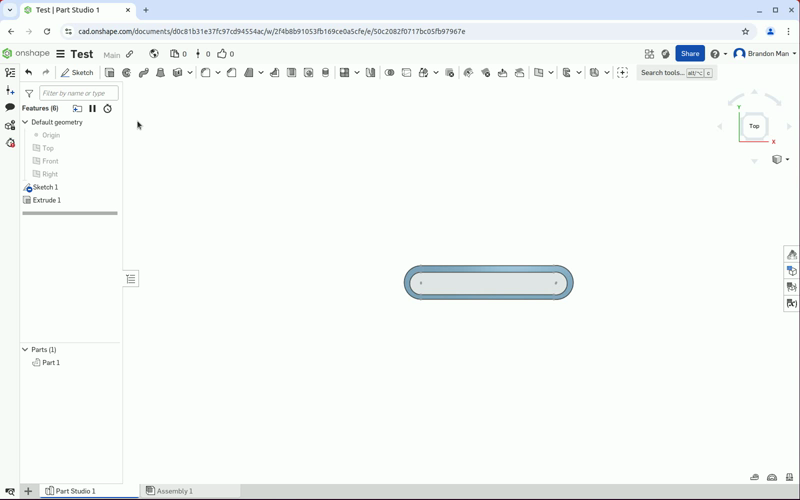
key(shift+h)
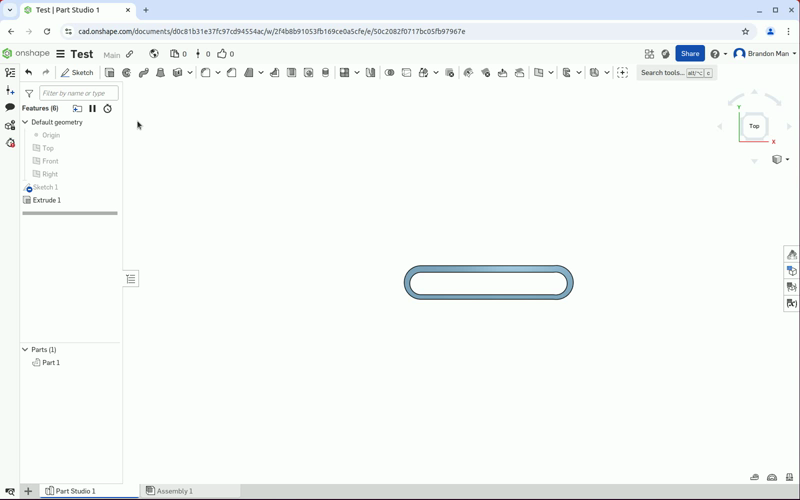
mouse_move(73, 189)
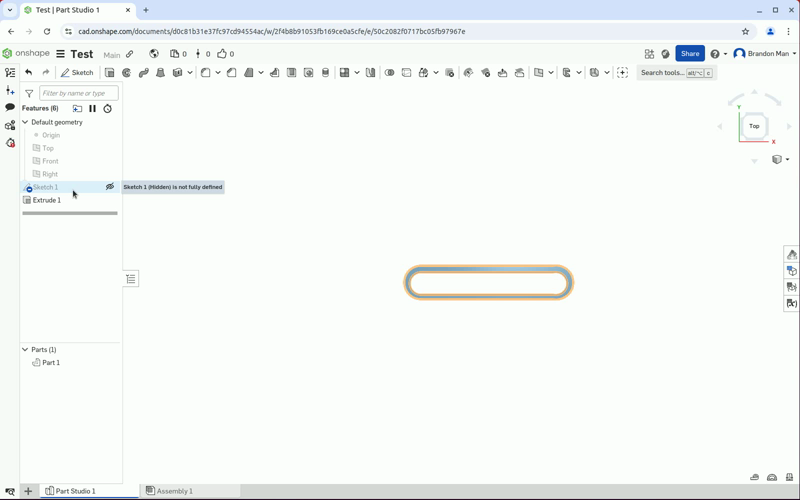
click(73, 189)
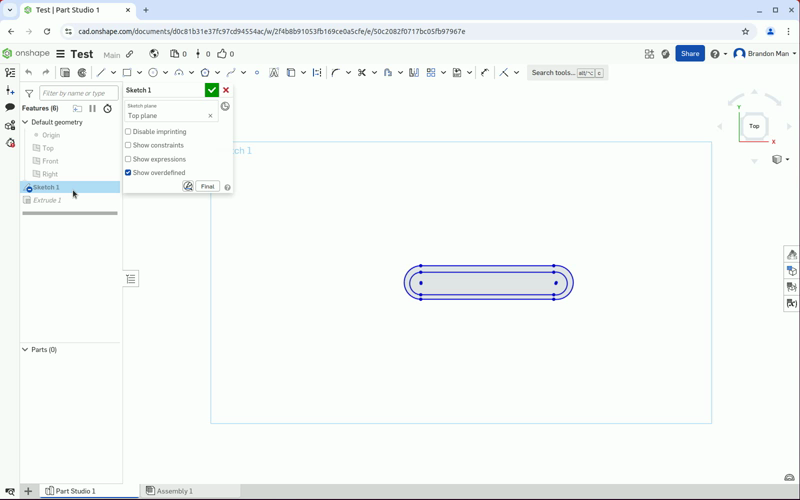
mouse_move(229, 92)
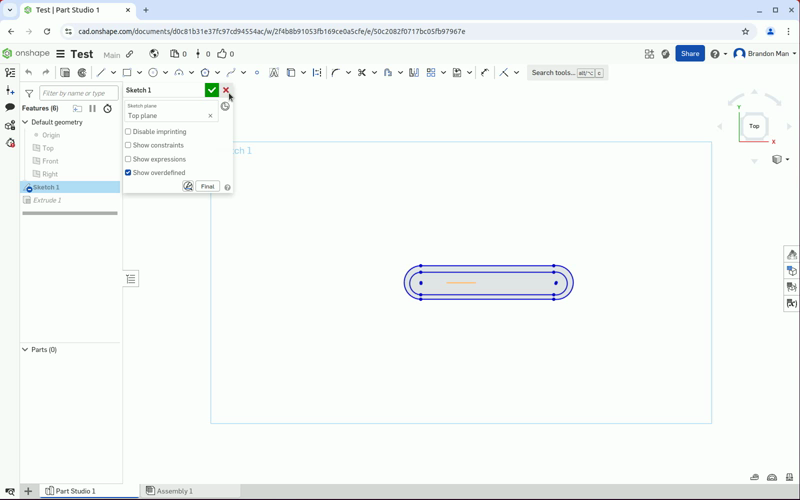
click(229, 92)
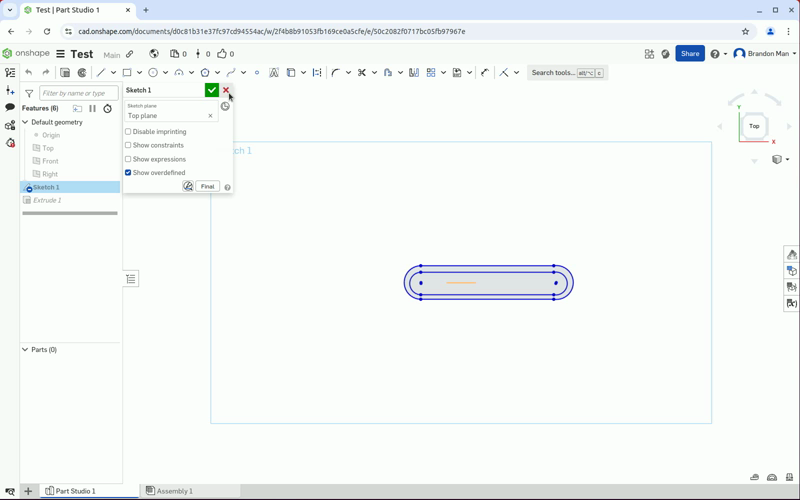
key(shift+s)
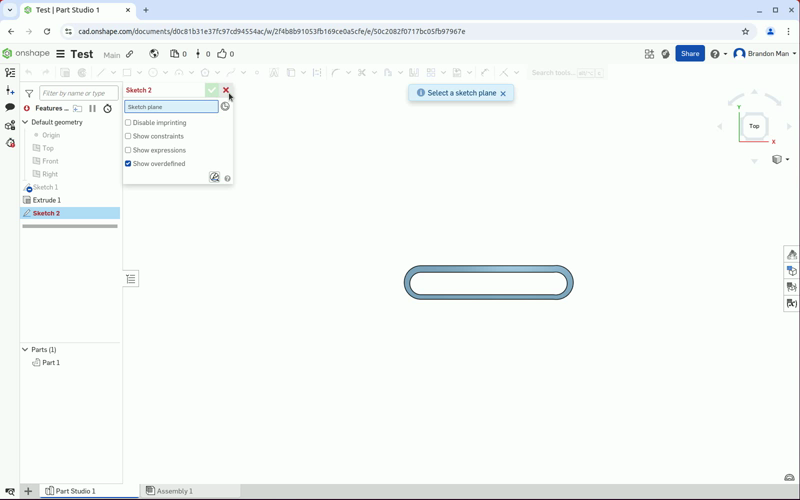
mouse_move(73, 150)
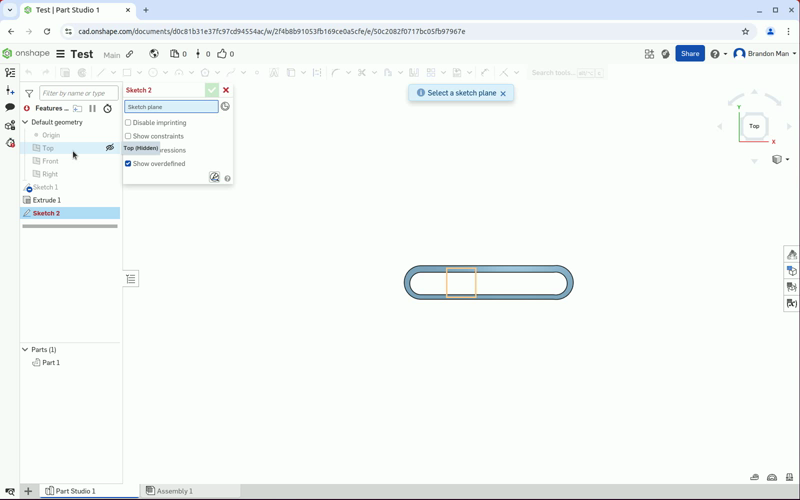
click(73, 150)
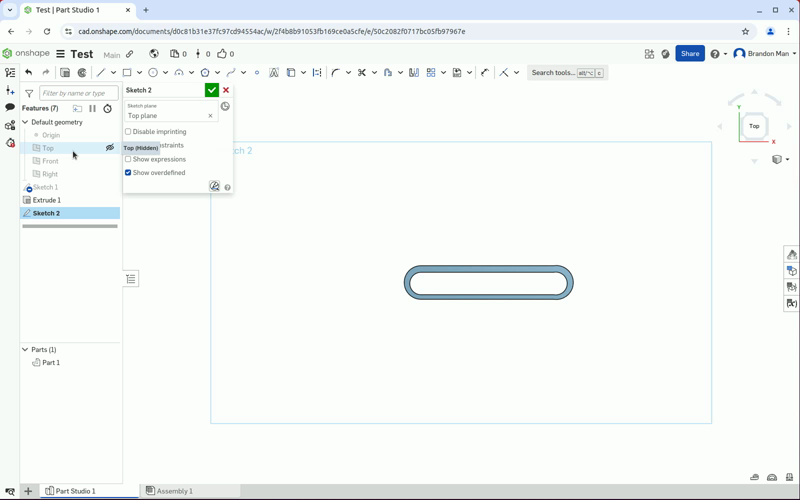
mouse_move(73, 352)
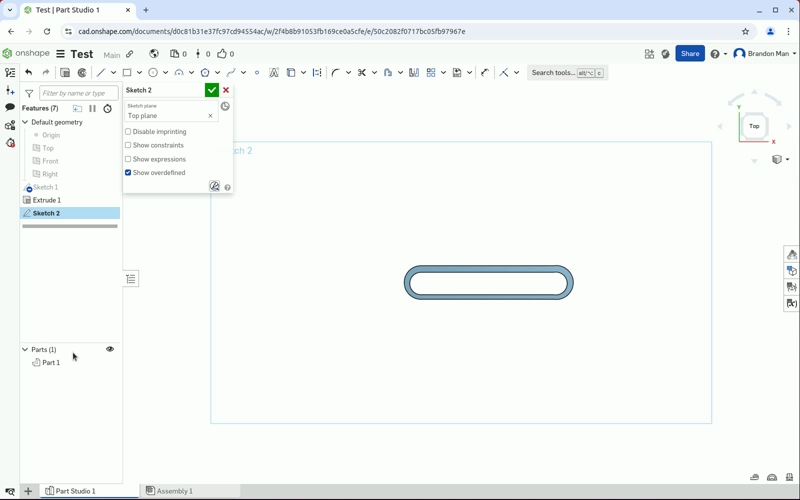
key(y)
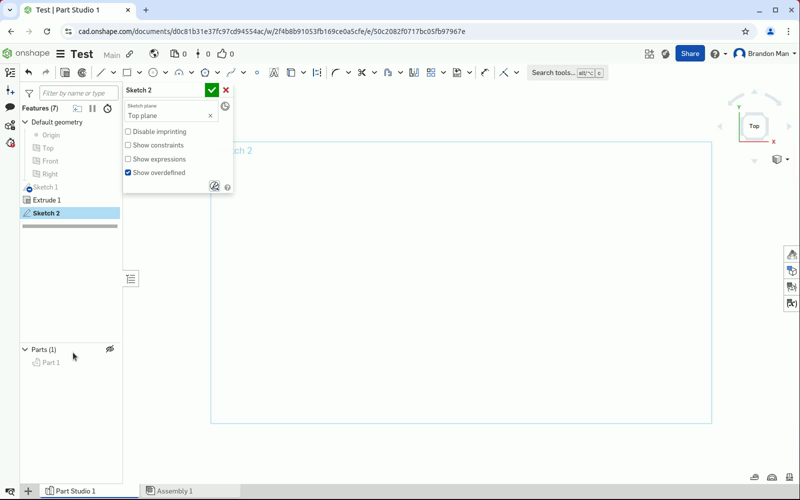
key(c)
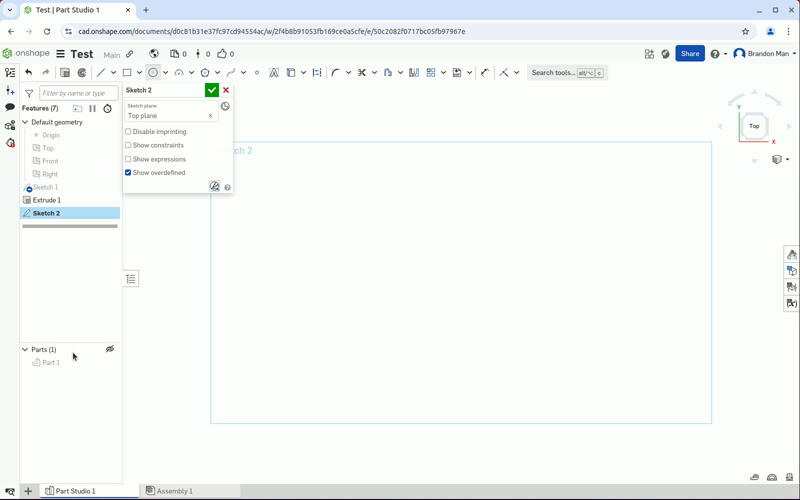
key_down(shift)
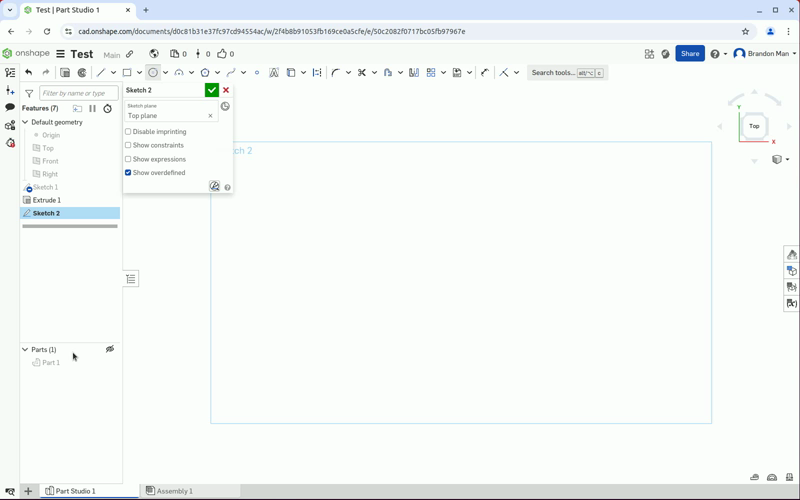
mouse_move(556, 282)
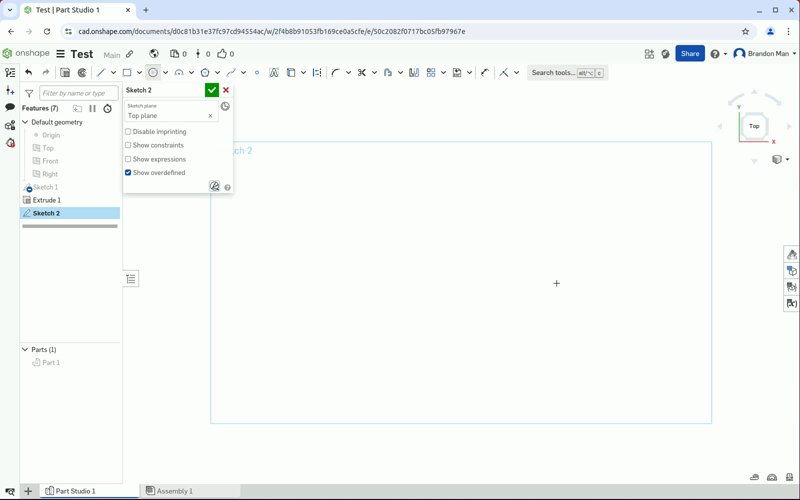
click(556, 282)
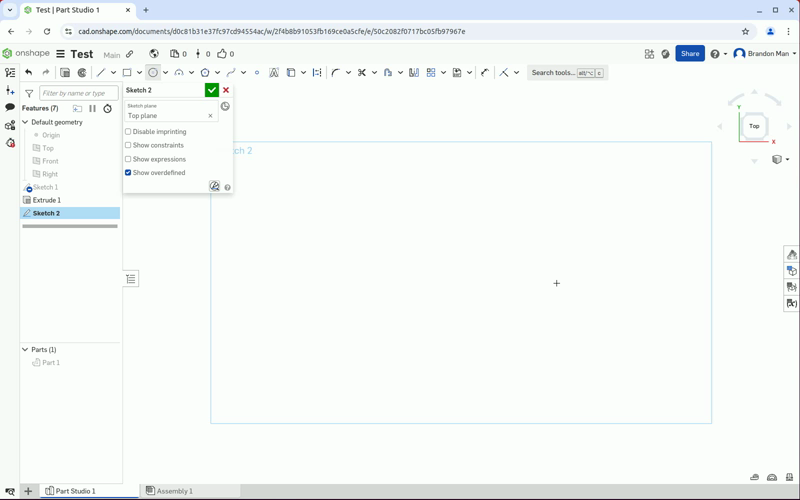
key_up(shift)
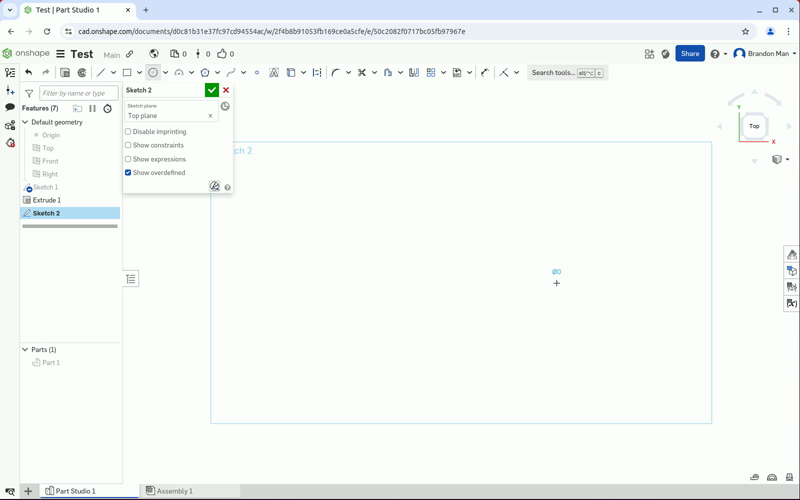
mouse_move(568, 282)
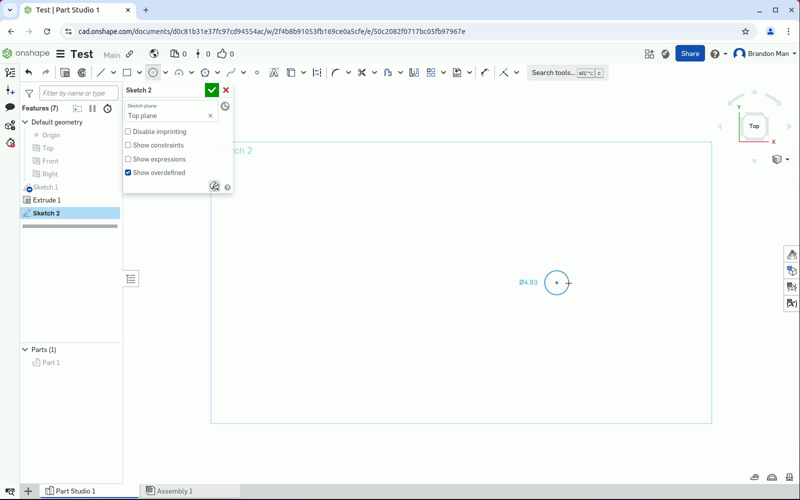
click(568, 282)
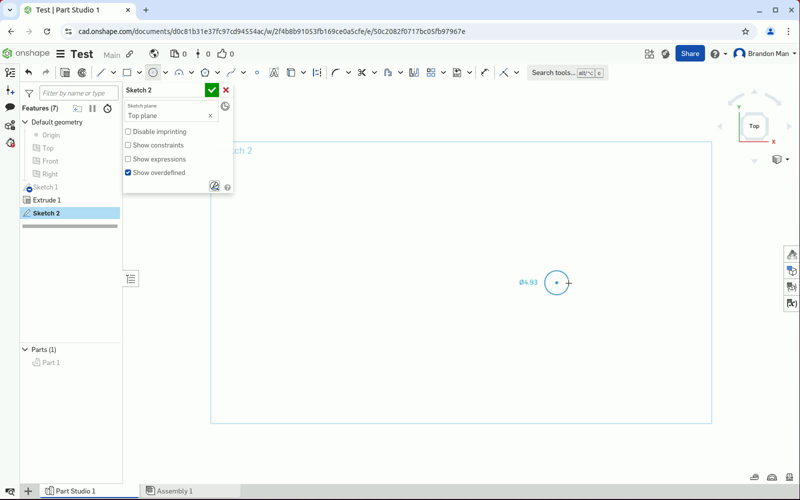
key(esc)
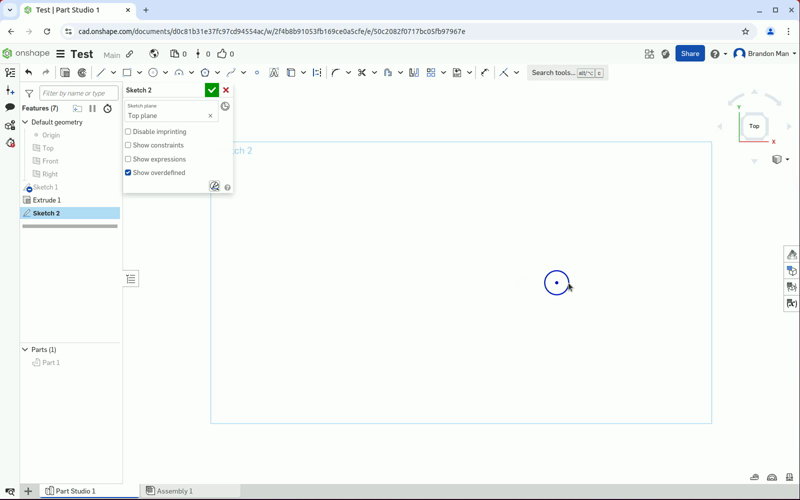
mouse_move(553, 284)
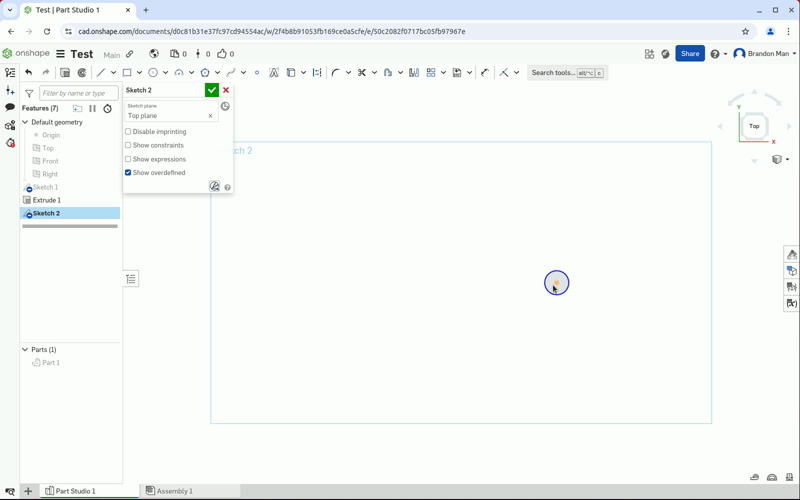
scroll(6)
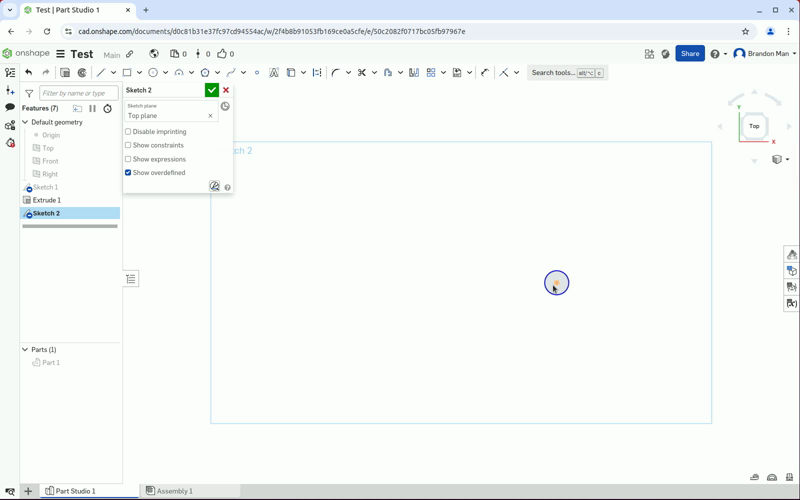
scroll(6)
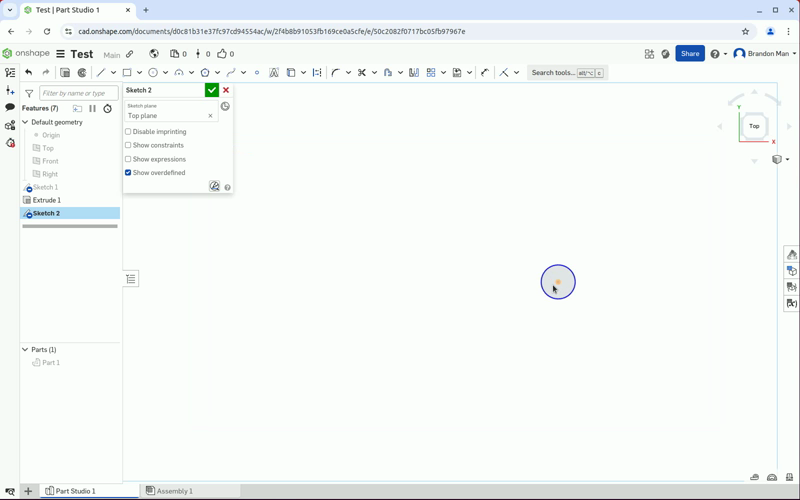
scroll(6)
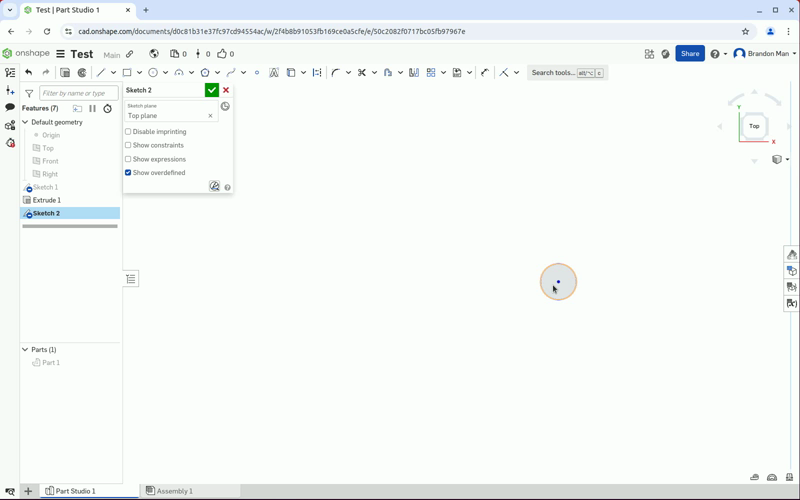
scroll(6)
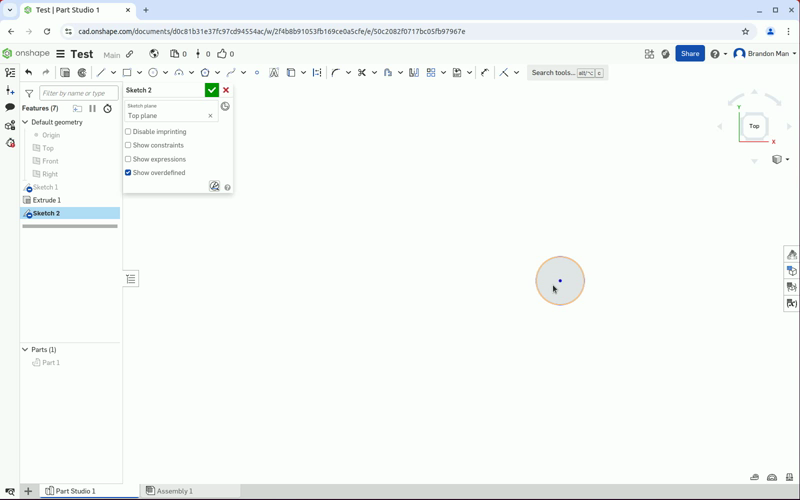
scroll(6)
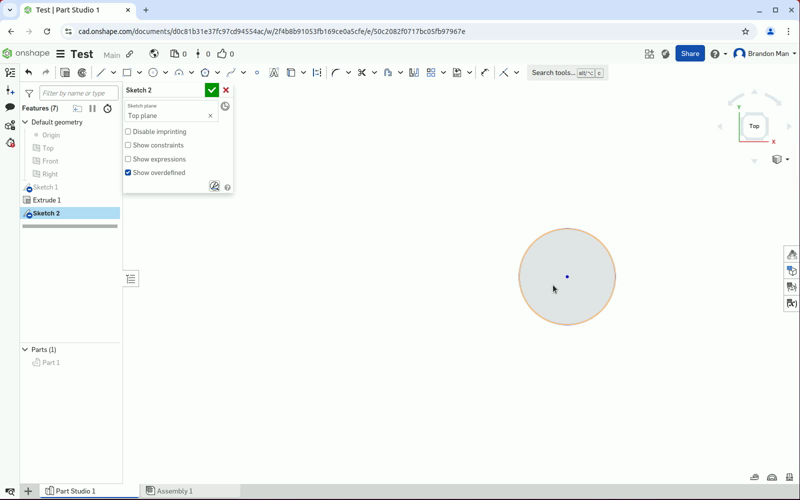
scroll(6)
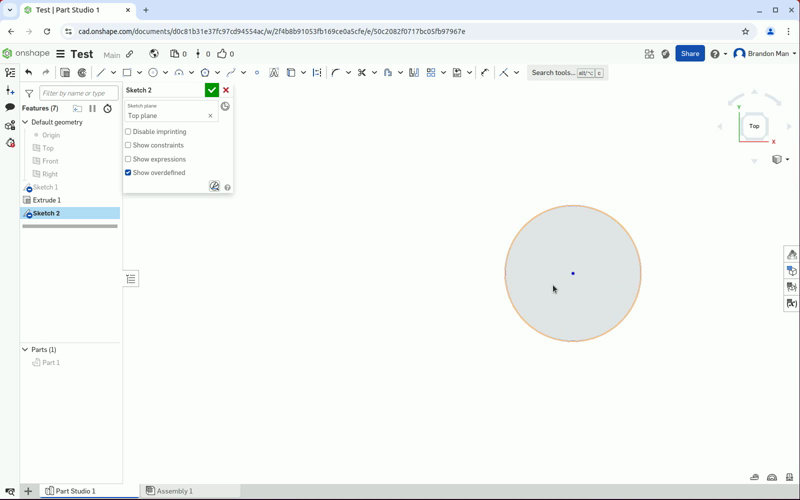
scroll(6)
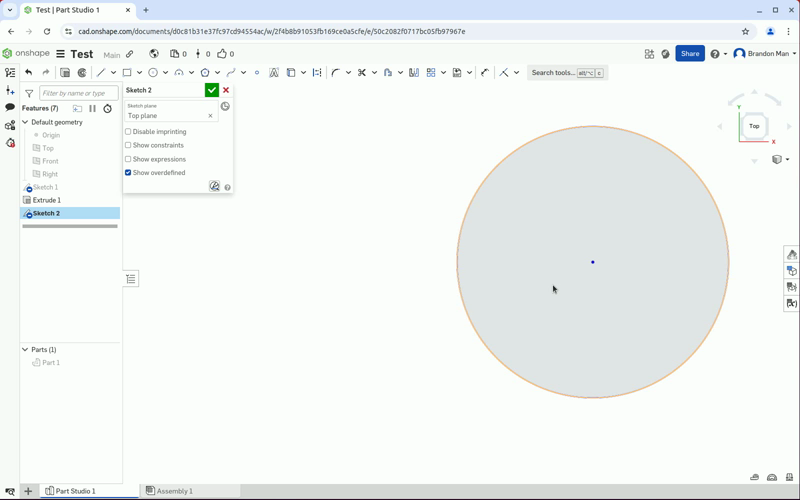
click(553, 284)
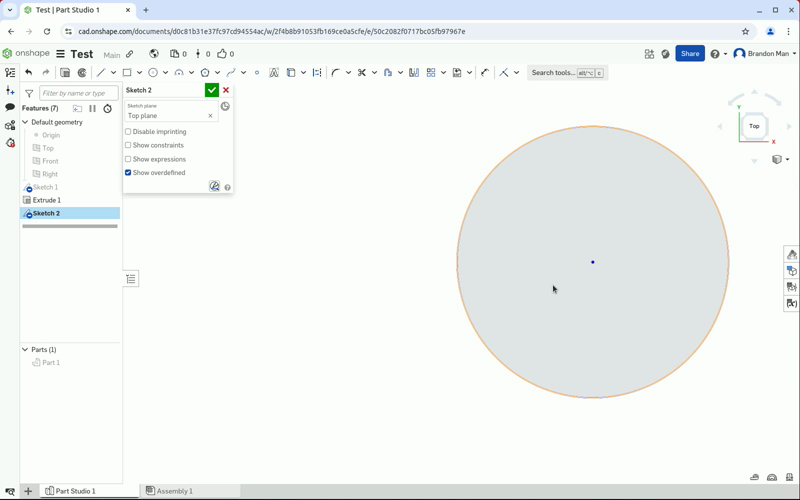
scroll(-6)
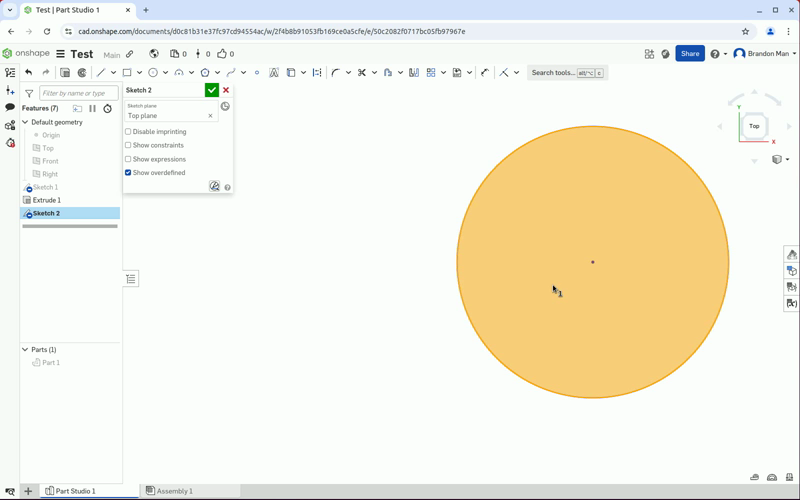
scroll(-6)
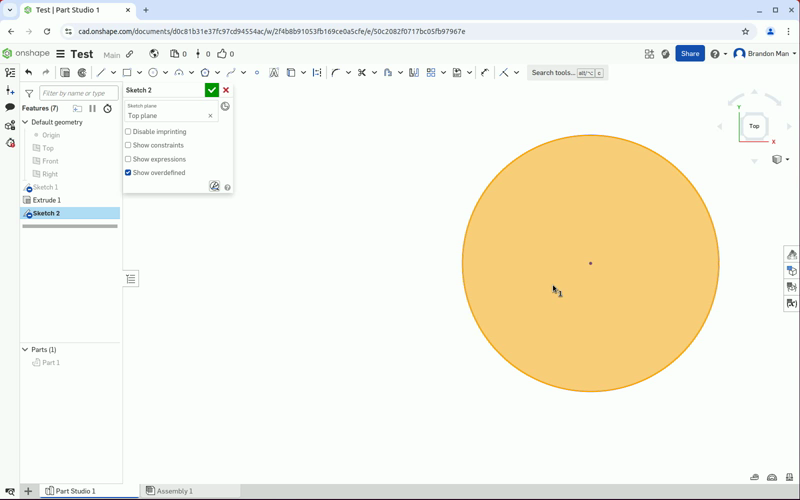
scroll(-6)
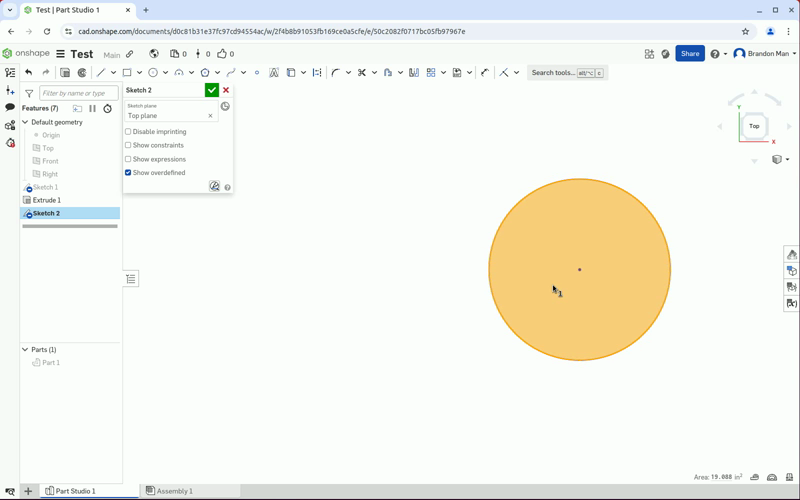
scroll(-6)
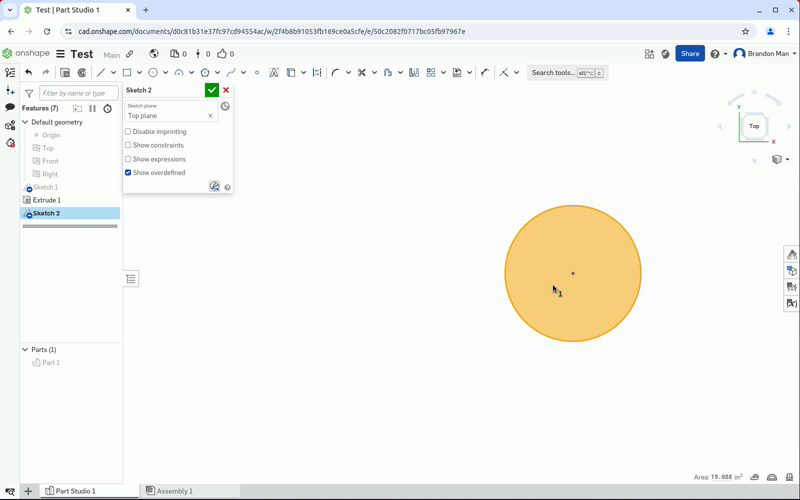
scroll(-6)
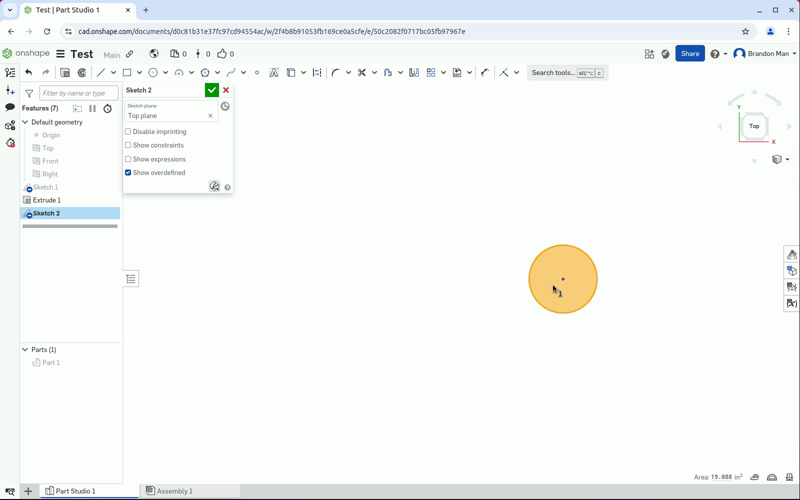
scroll(-6)
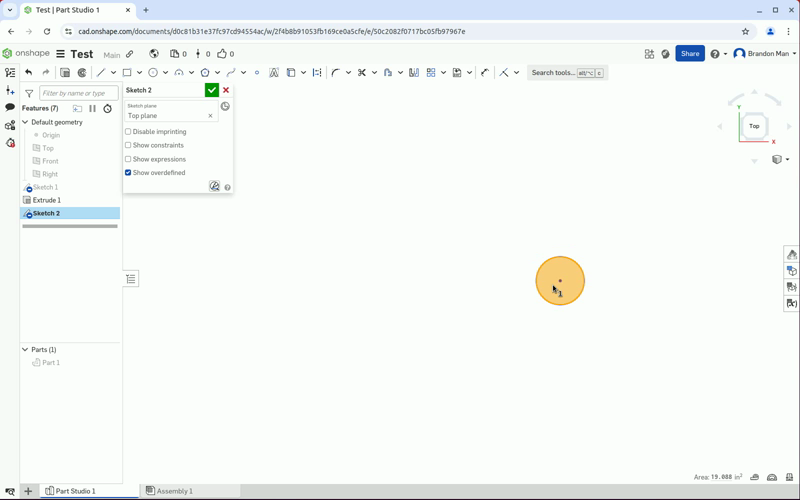
scroll(-6)
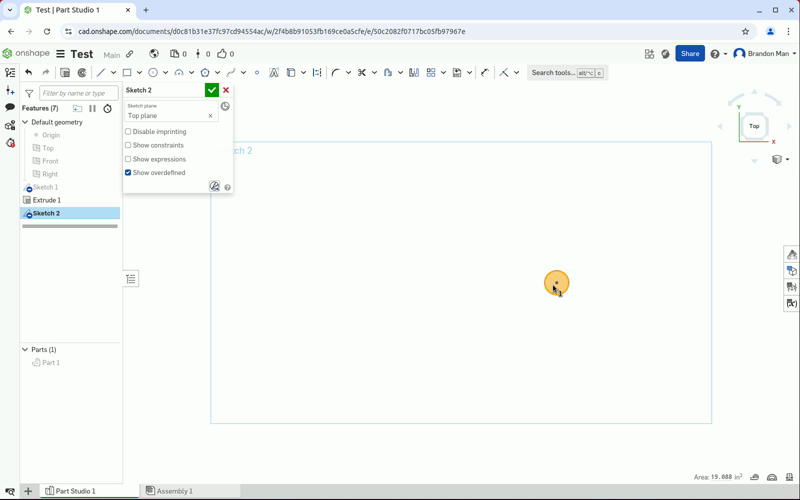
mouse_move(73, 352)
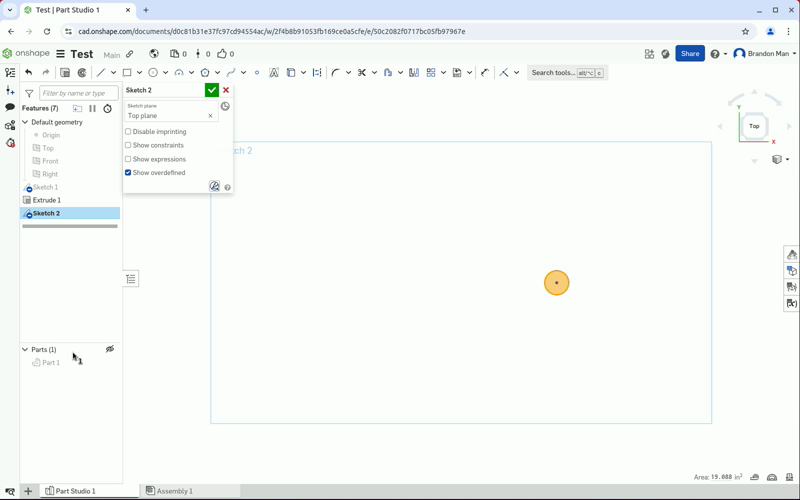
key(shift+y)
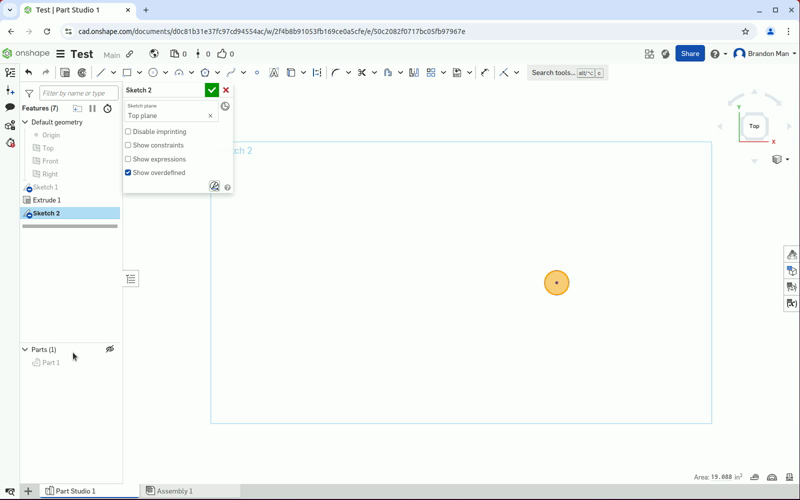
key(shift+e)
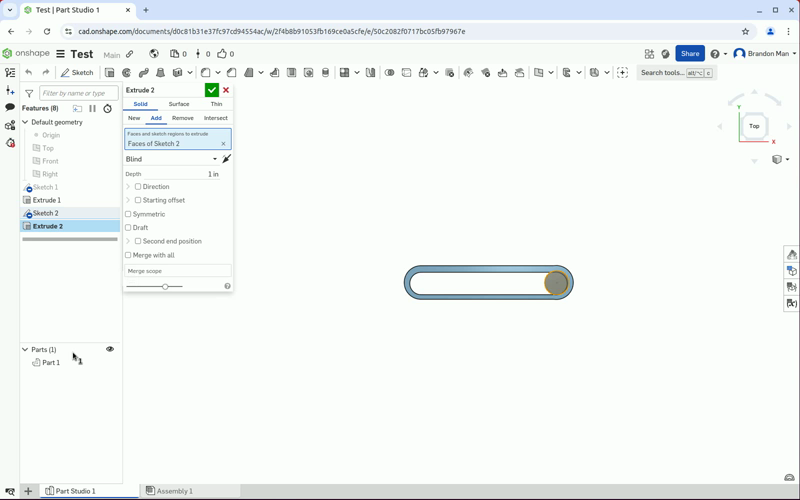
mouse_move(143, 106)
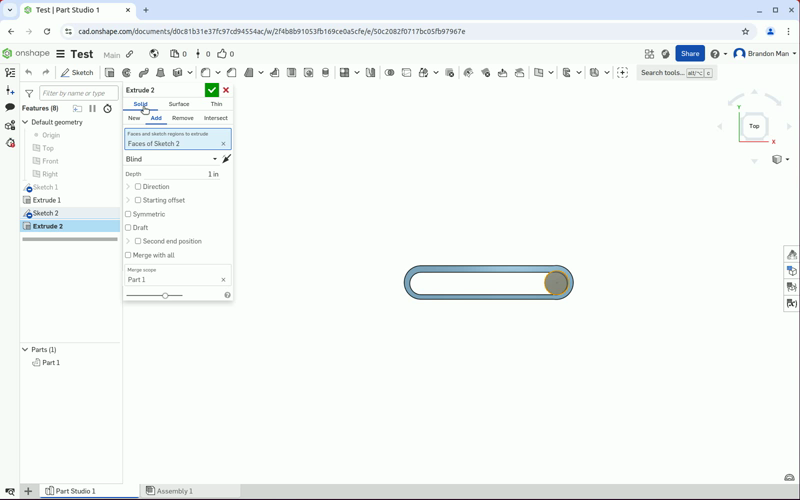
click(143, 106)
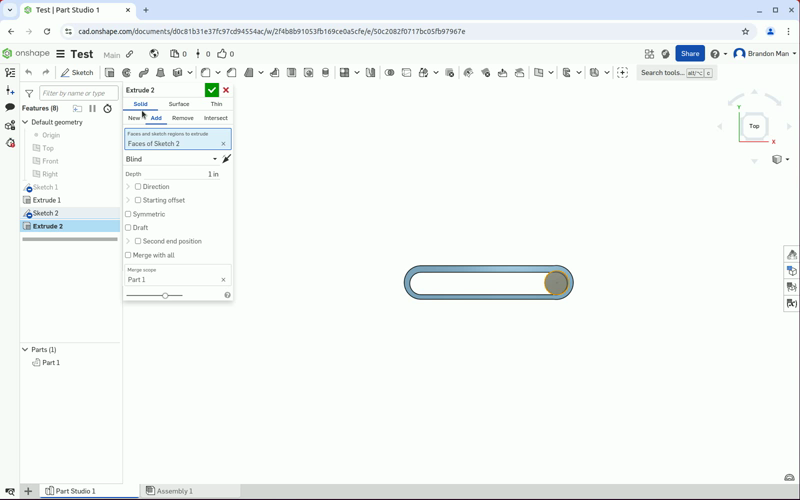
mouse_move(137, 120)
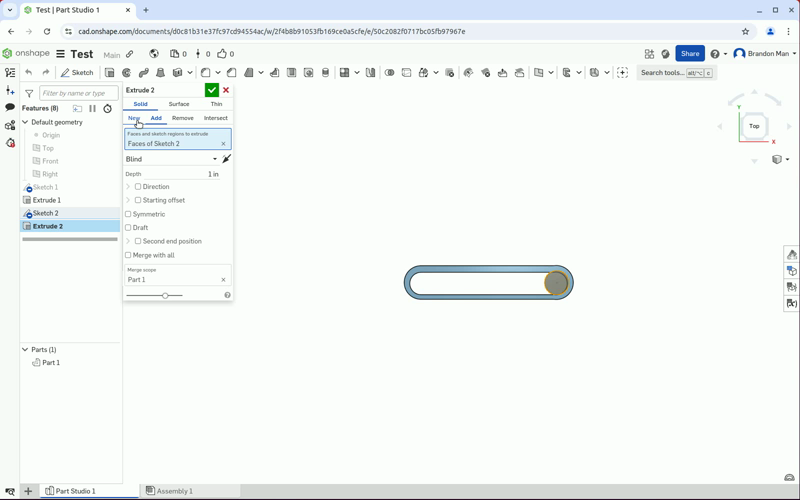
click(137, 120)
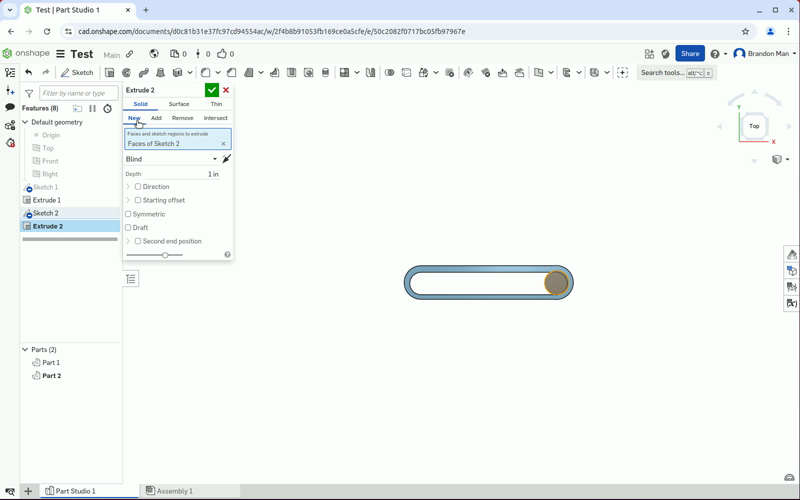
key(tab, 4)
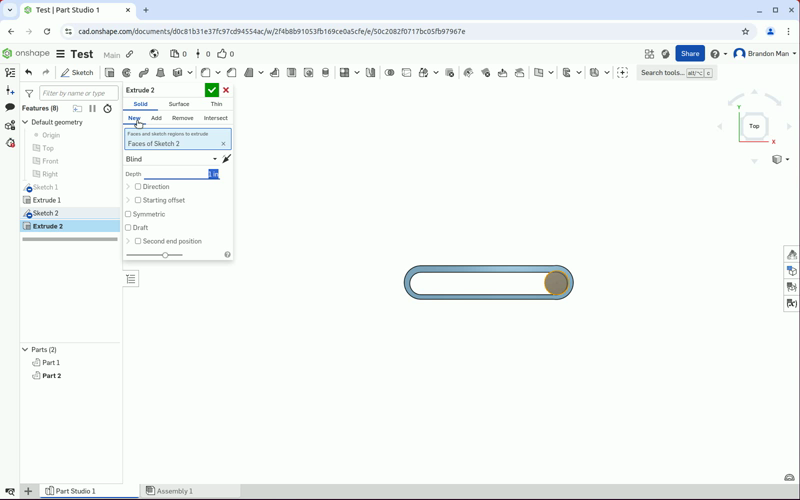
text(2.408)
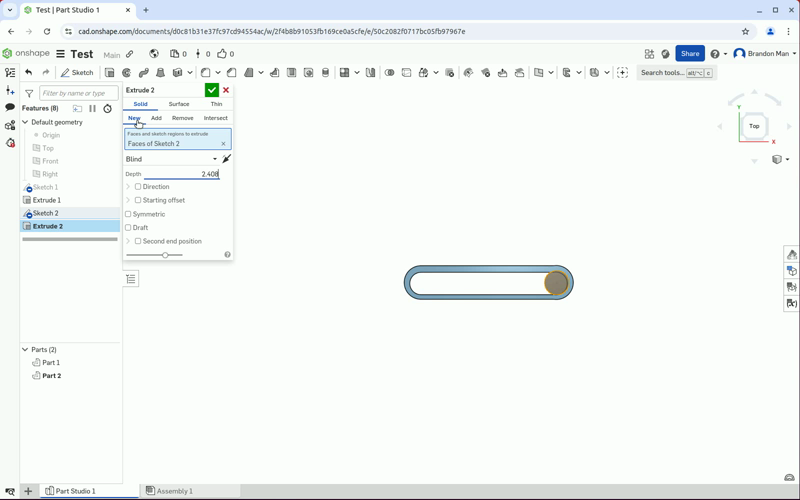
key(tab, 3)
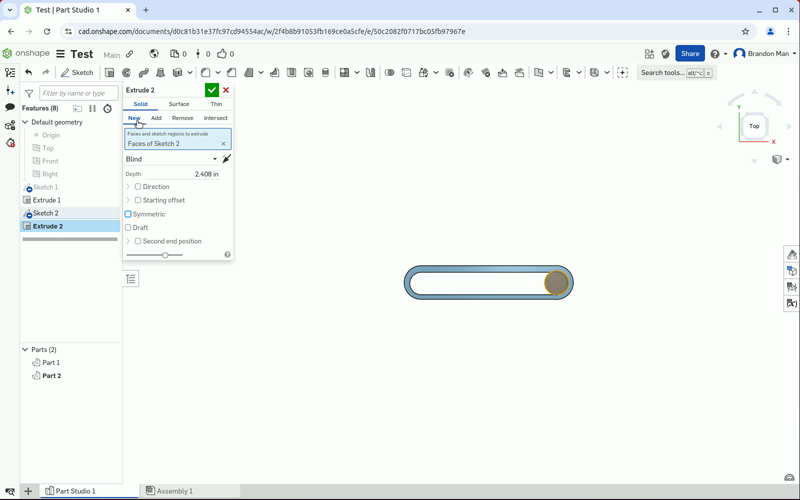
key(space)
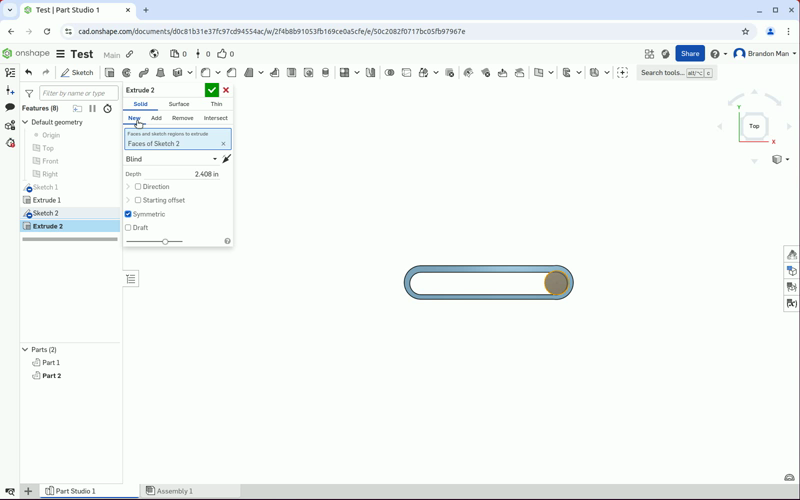
key(enter)
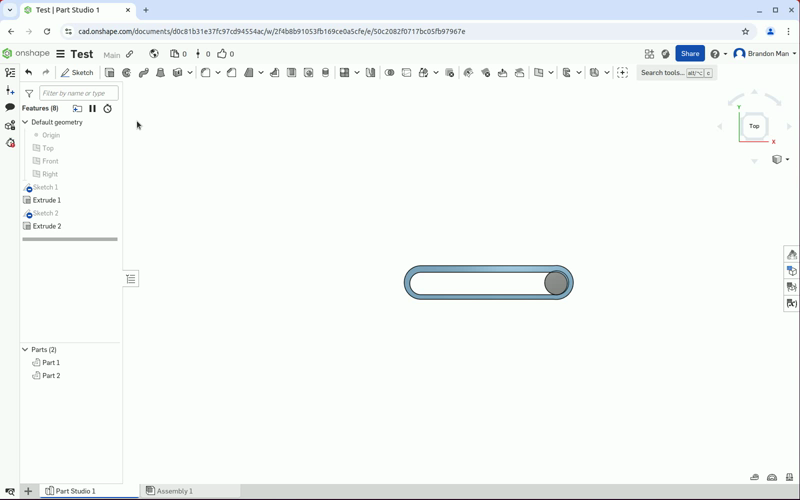
key(shift+h)
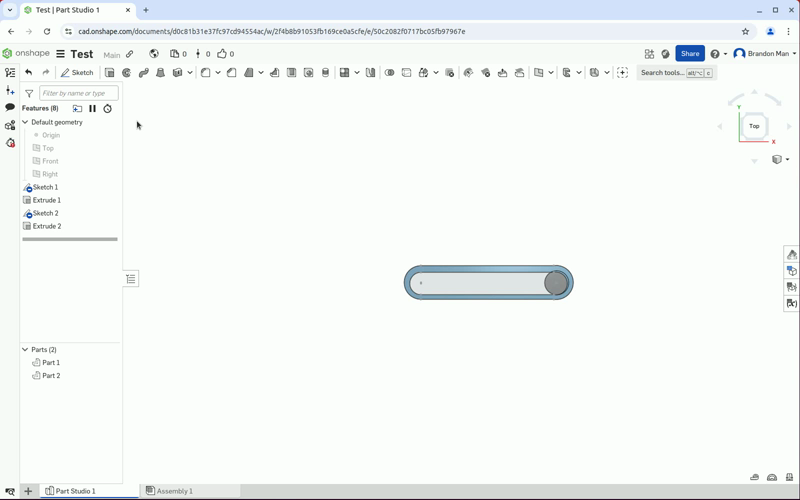
key(shift+h)
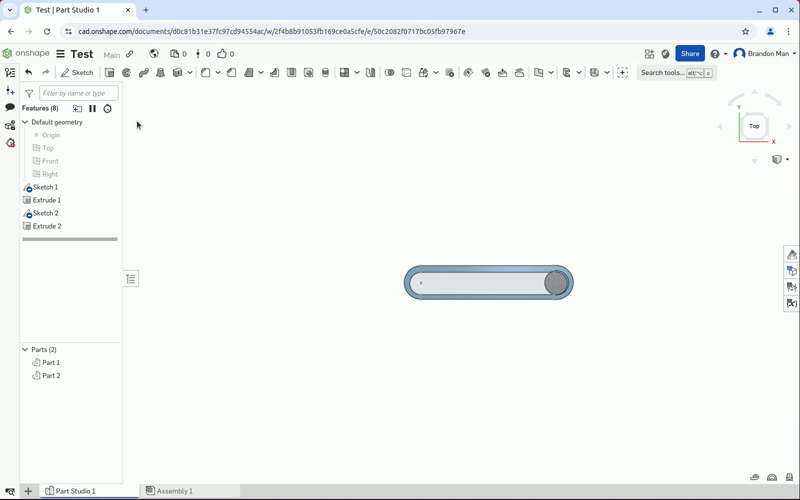
key(shift+7)
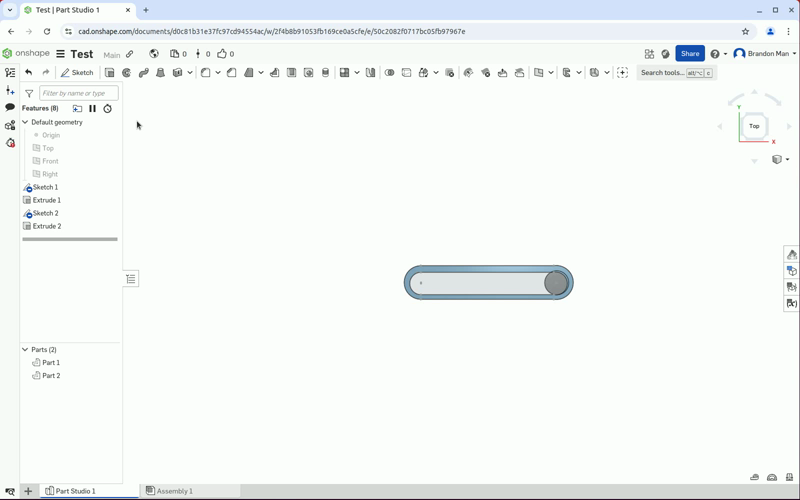
key(up, 3)
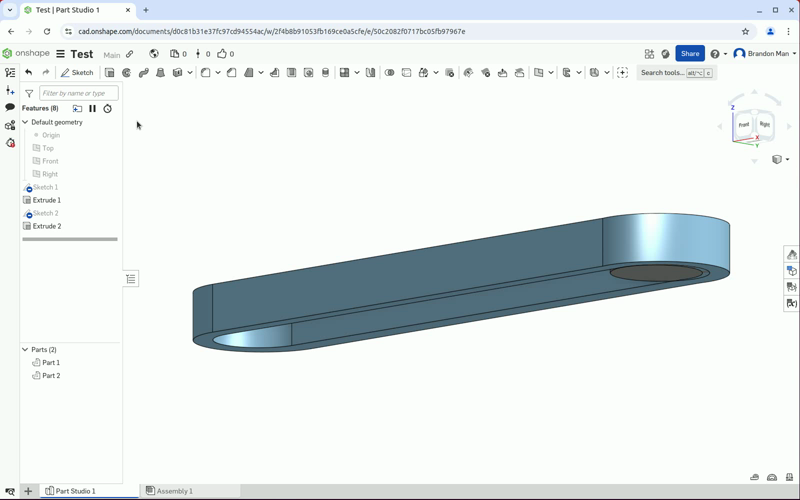
key(left, 3)
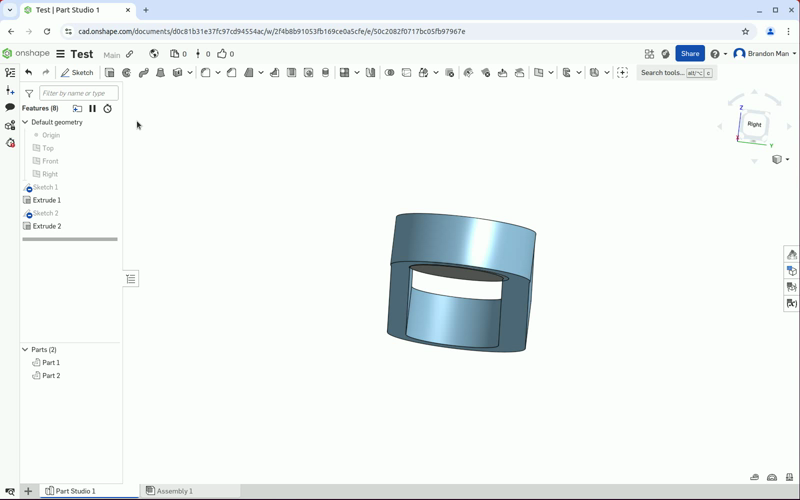
key(right, 3)
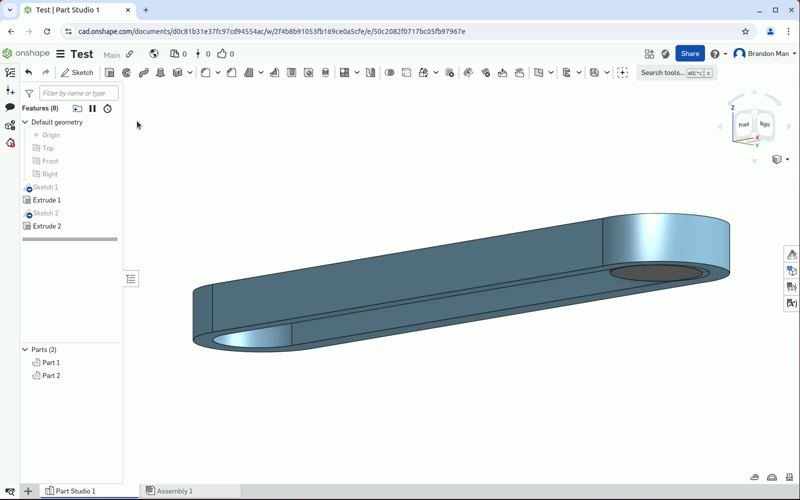
key(down, 3)
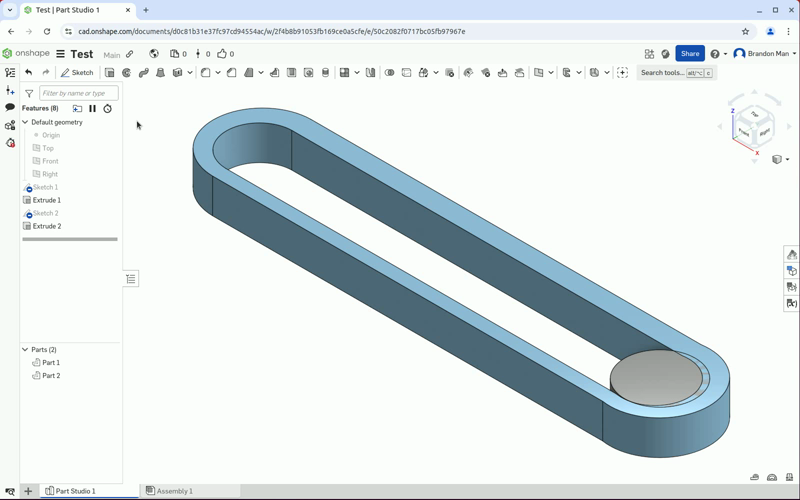
mouse_move(73, 189)
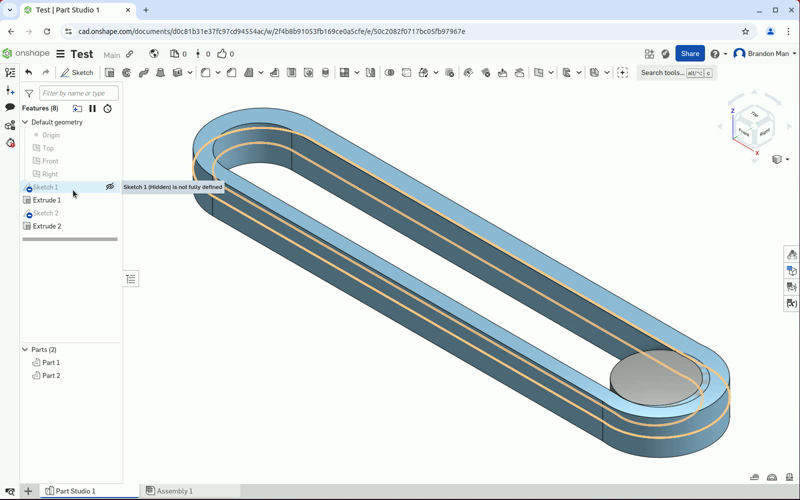
click(73, 189)